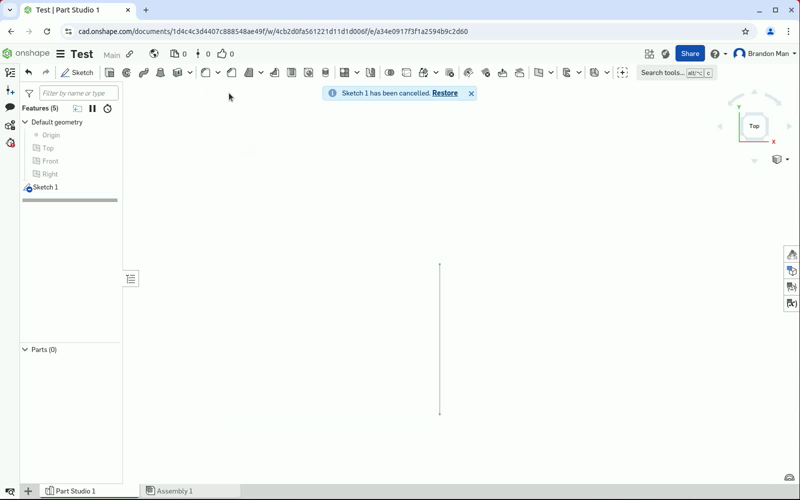
key(shift+h)
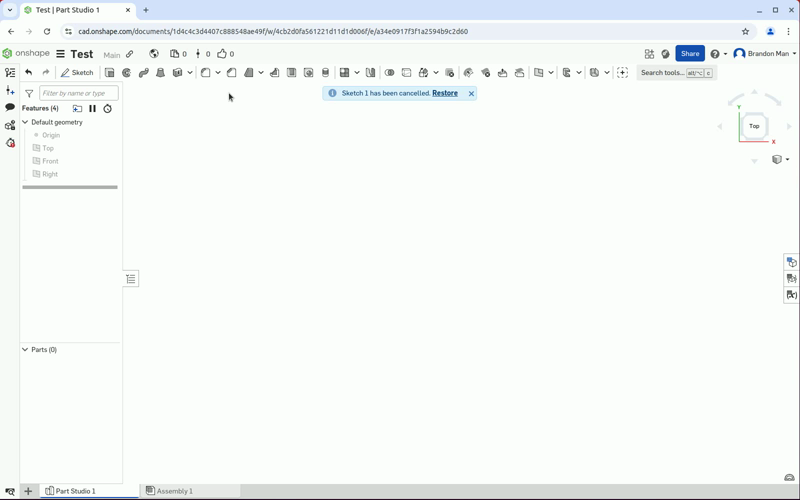
mouse_move(73, 352)
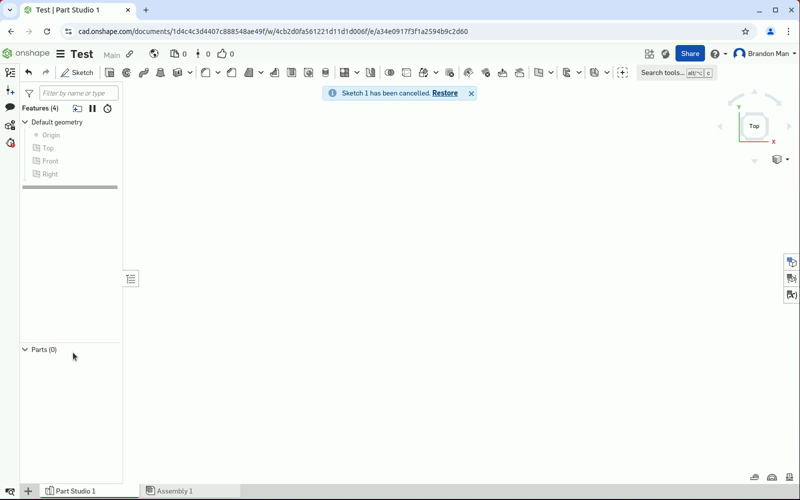
key(y)
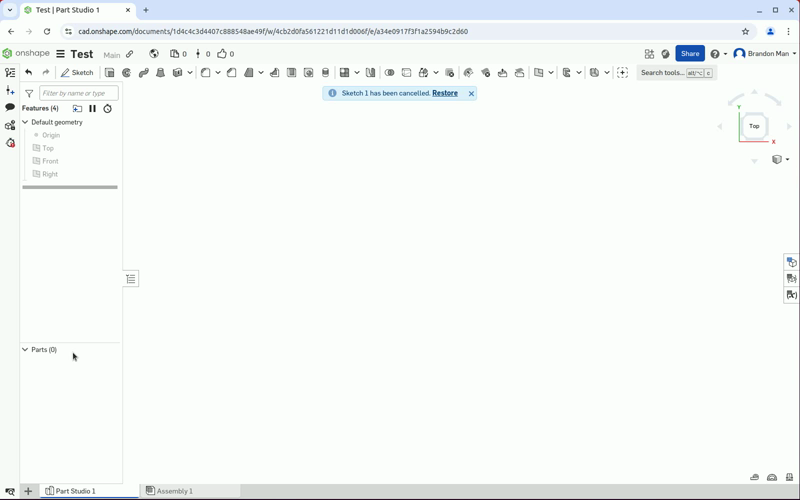
key(shift+p)
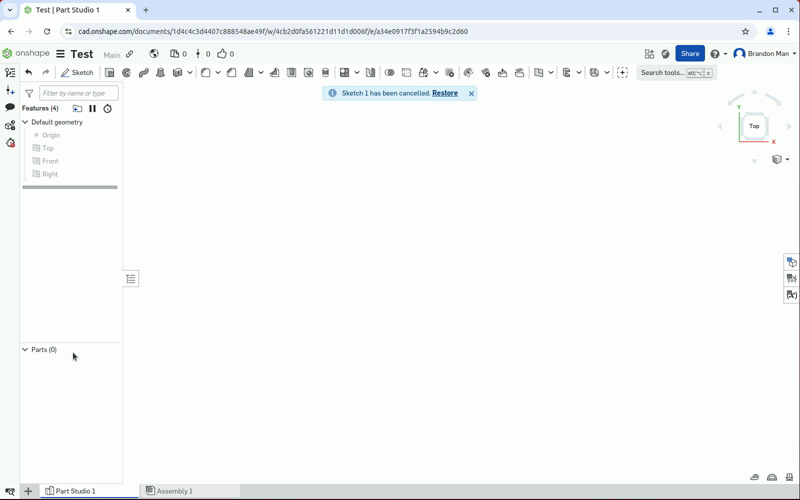
key(space)
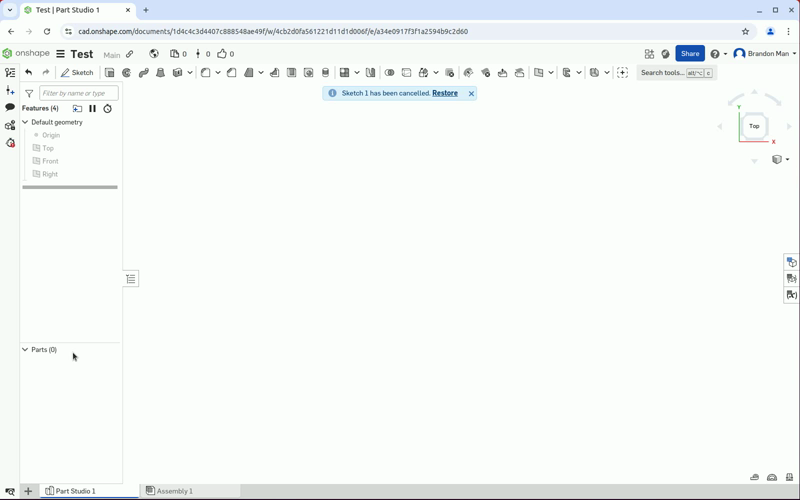
key_down(shift)
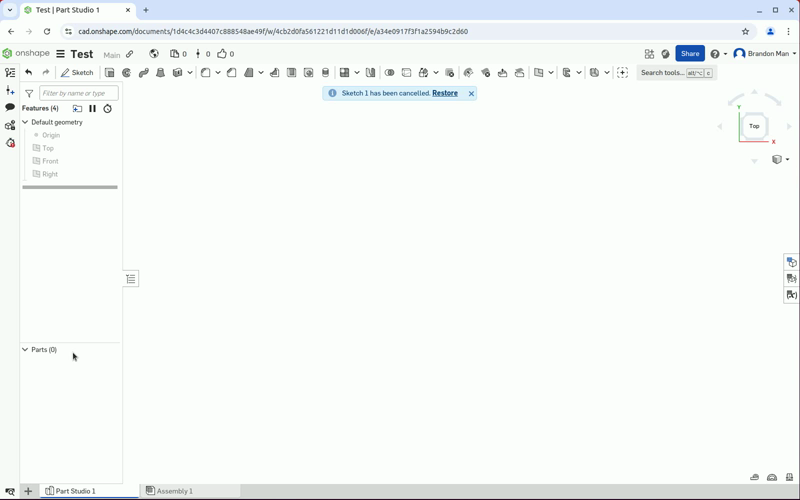
key(up)
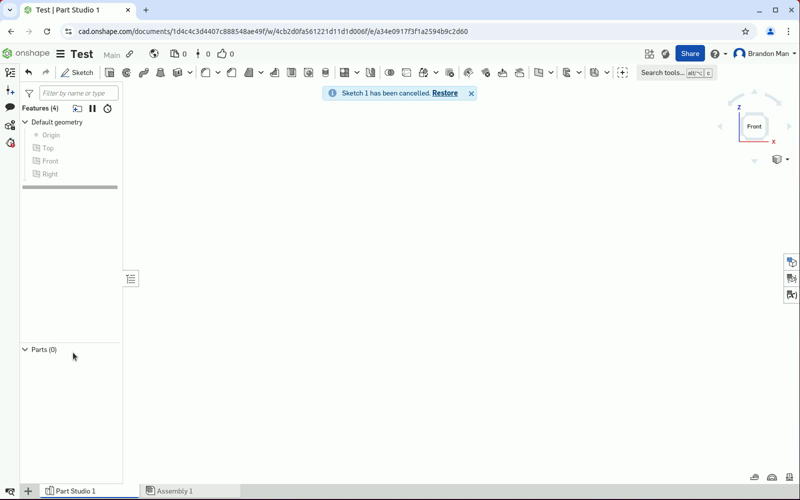
key_up(shift)
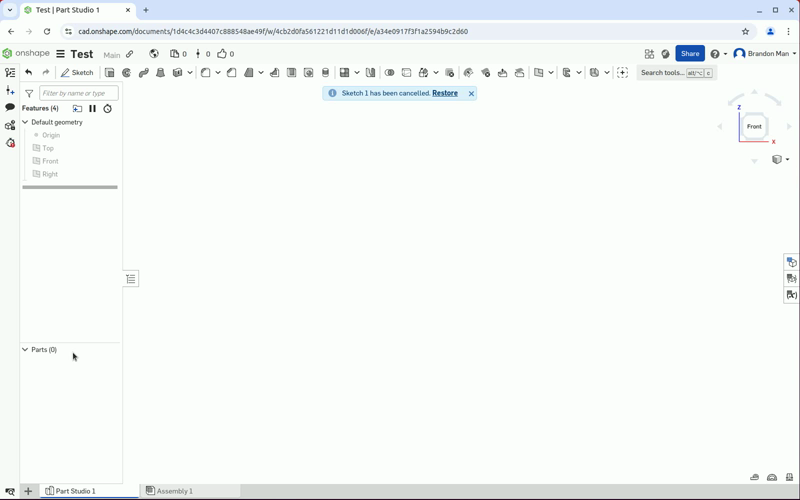
mouse_move(73, 352)
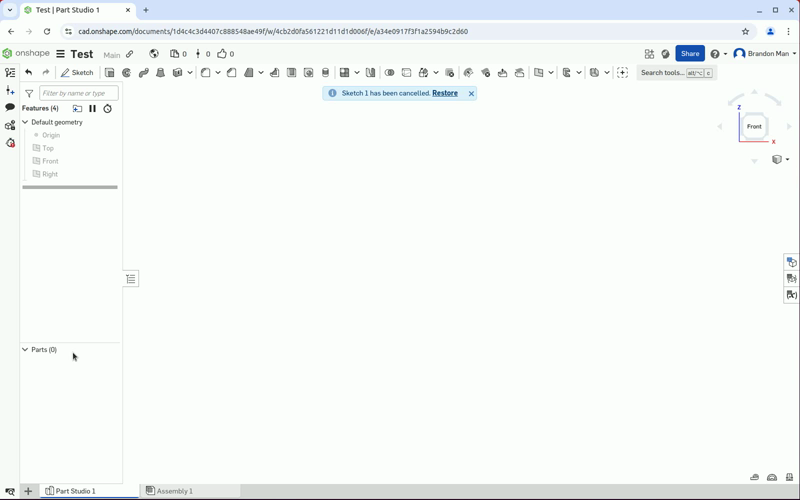
key(shift+y)
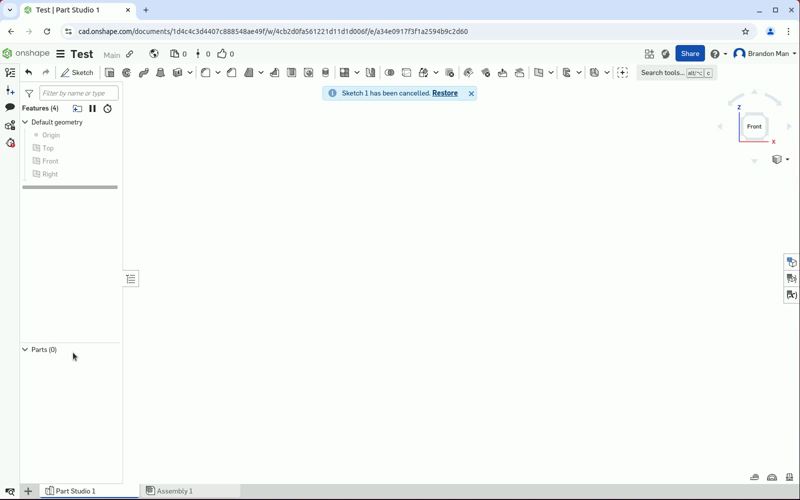
key(shift+s)
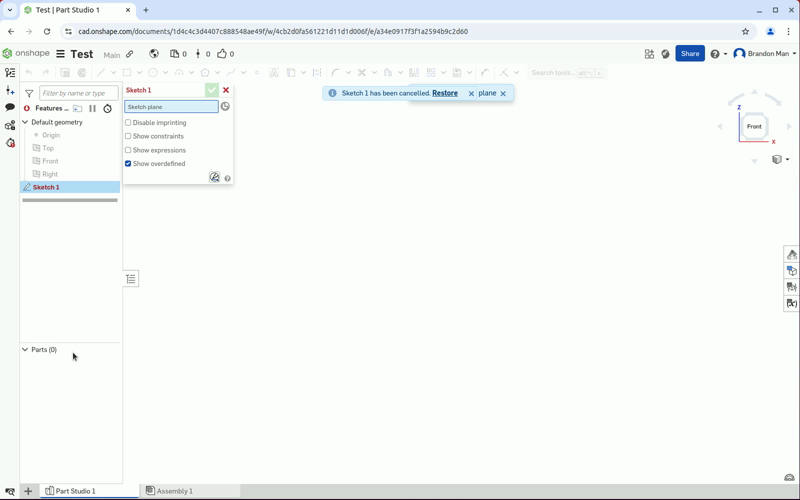
mouse_move(73, 163)
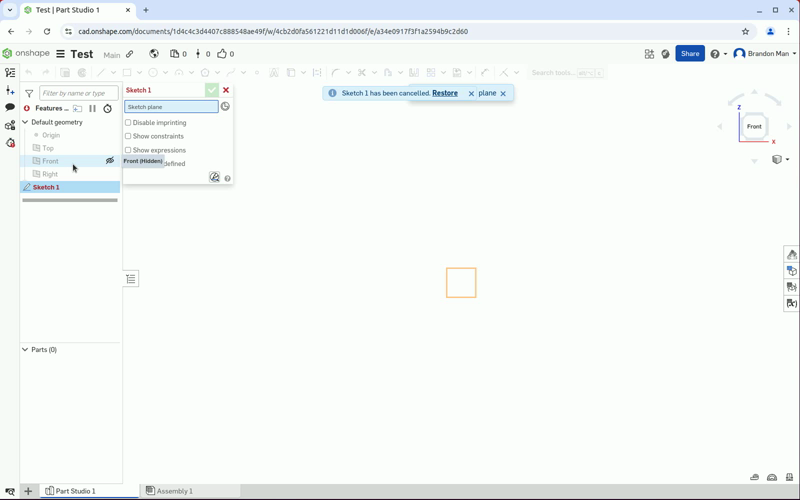
click(73, 163)
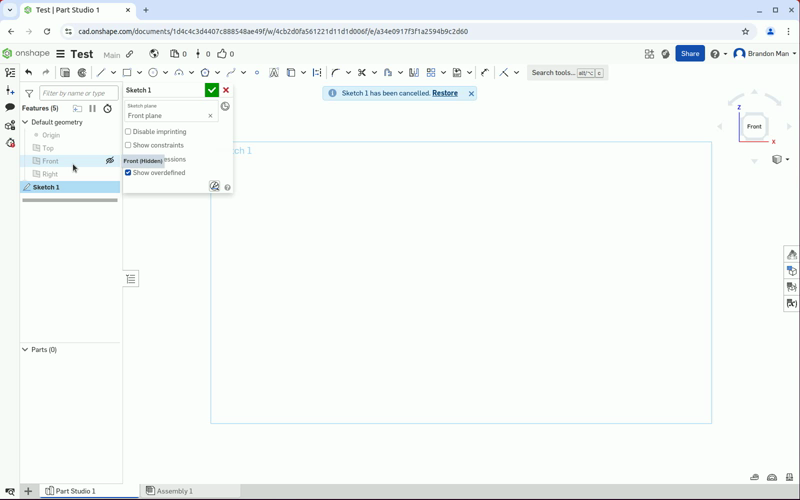
mouse_move(73, 352)
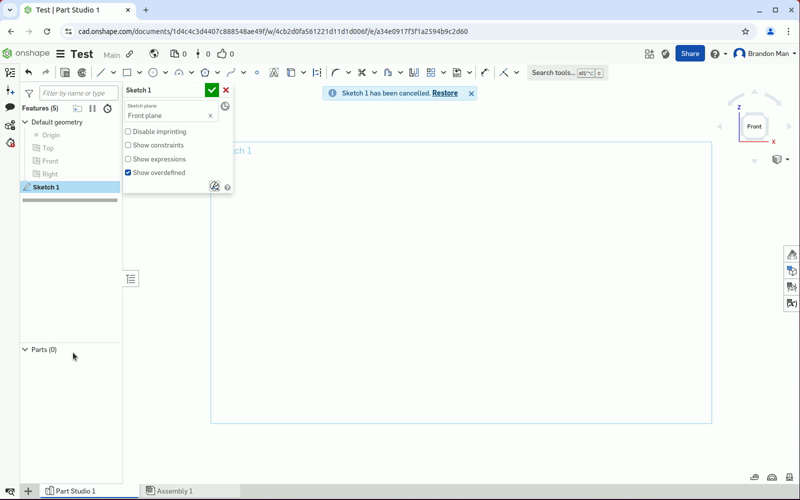
key(y)
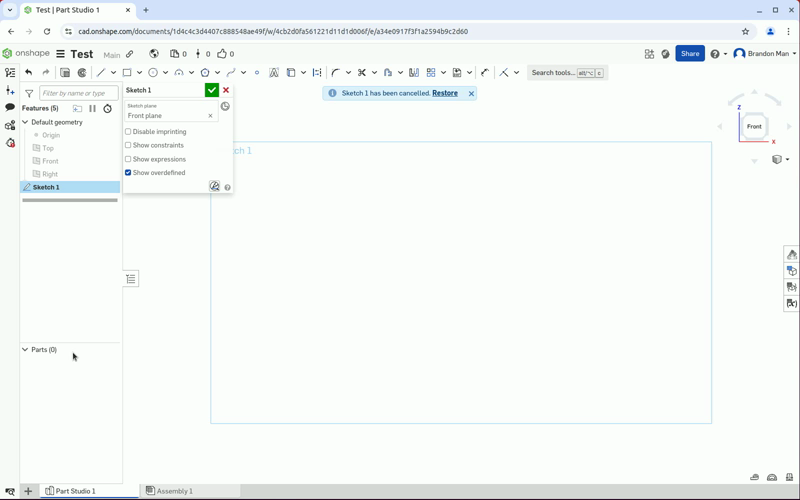
key(c)
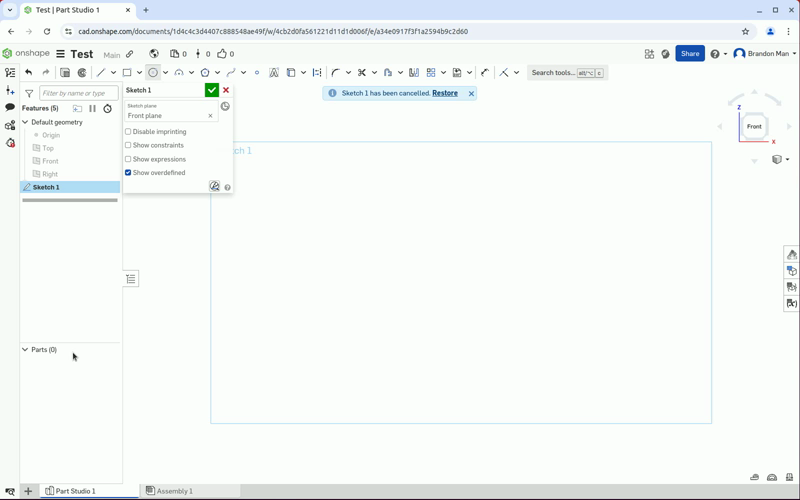
key_down(shift)
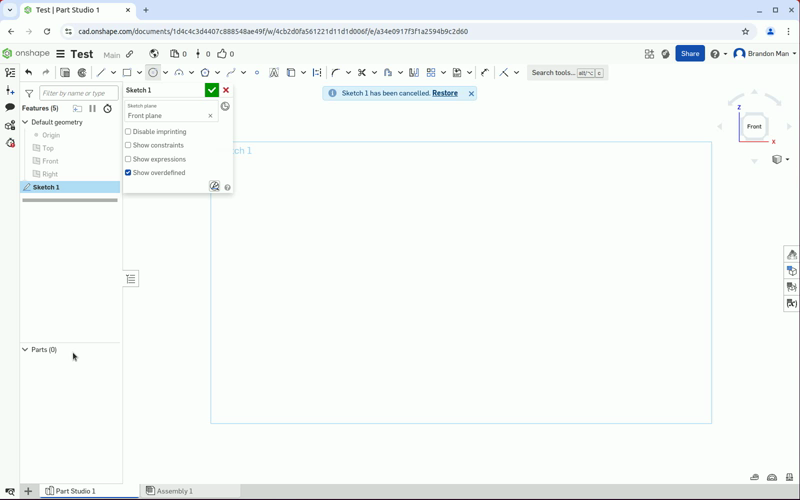
mouse_move(461, 282)
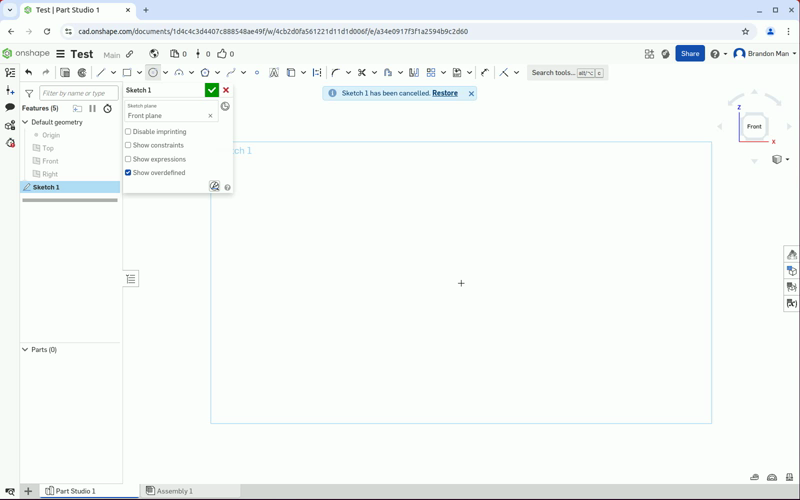
click(461, 282)
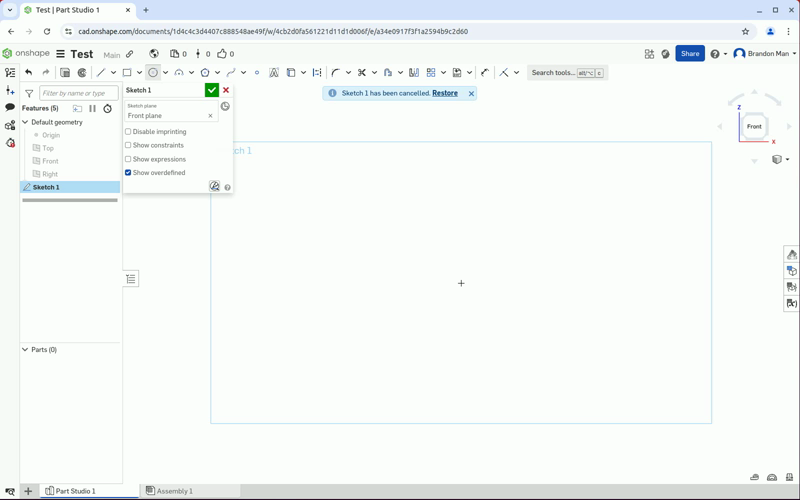
key_up(shift)
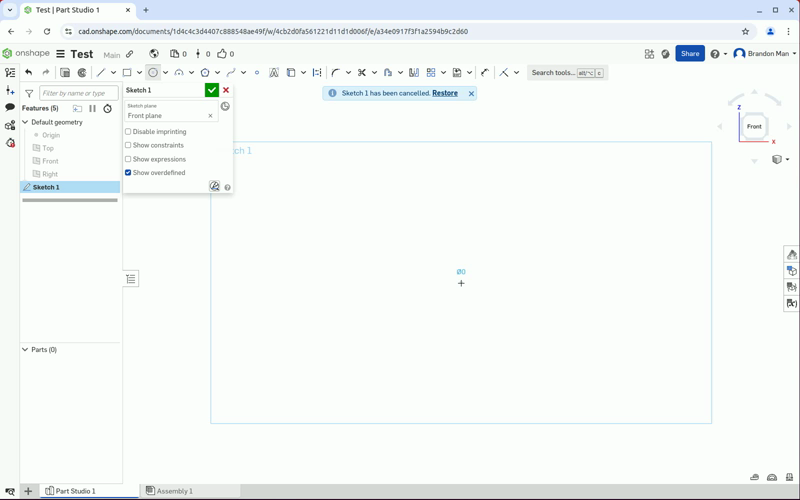
mouse_move(473, 282)
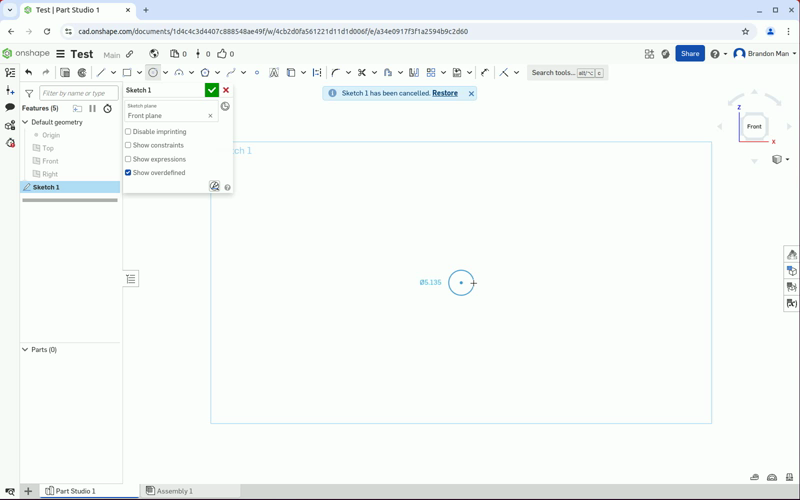
click(473, 282)
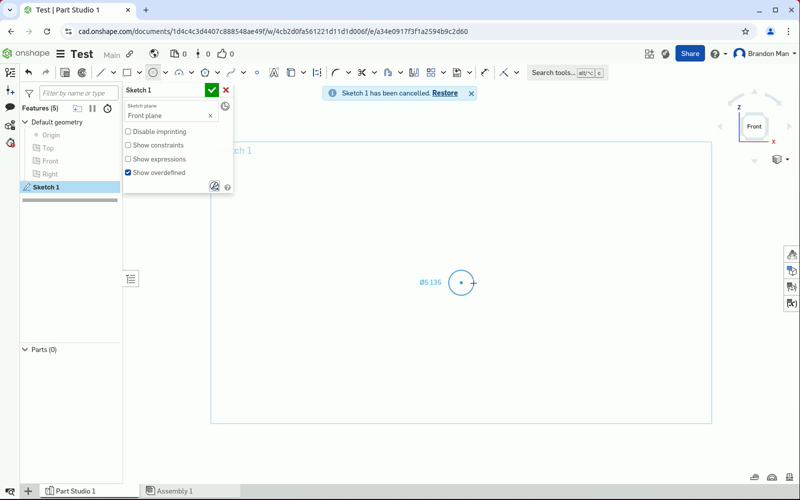
key(esc)
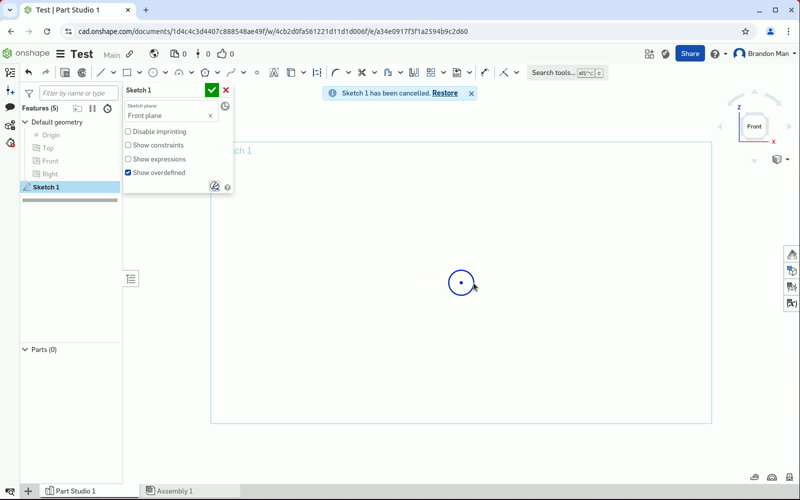
mouse_move(465, 286)
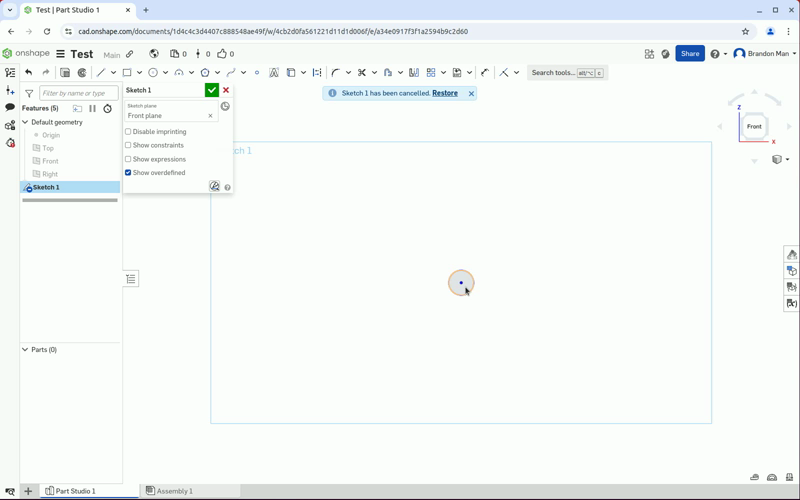
scroll(6)
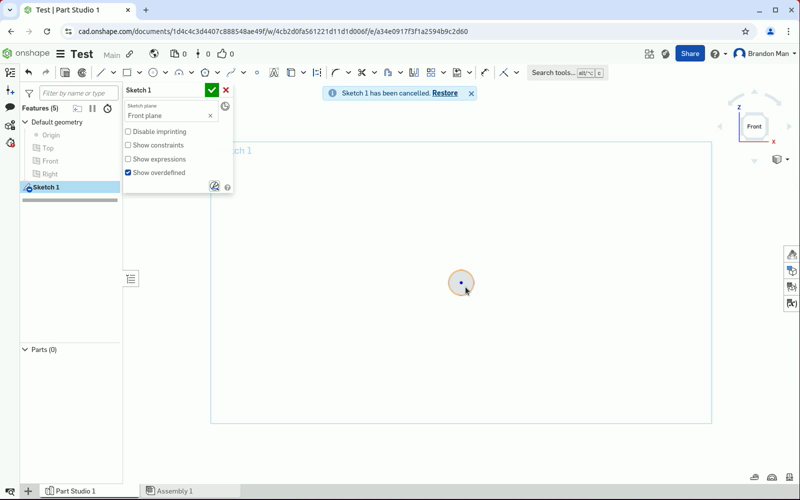
scroll(6)
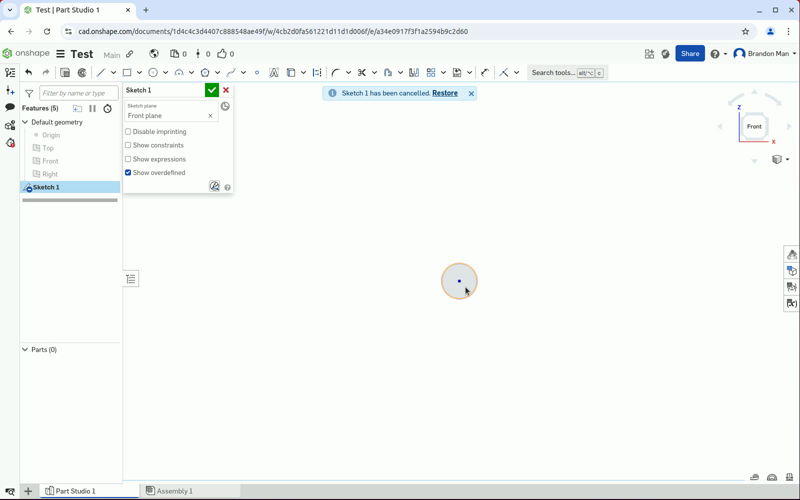
scroll(6)
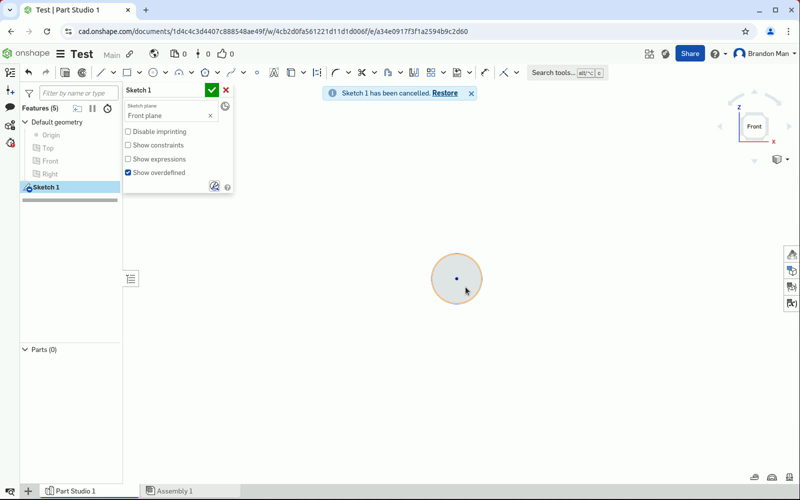
scroll(6)
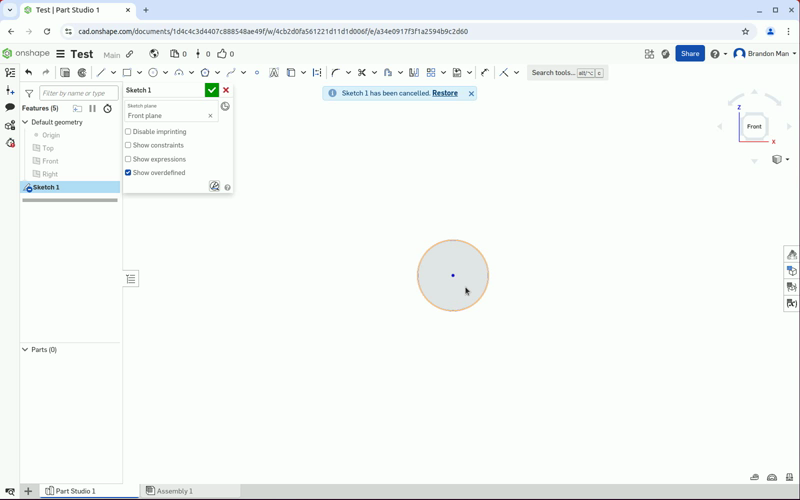
scroll(6)
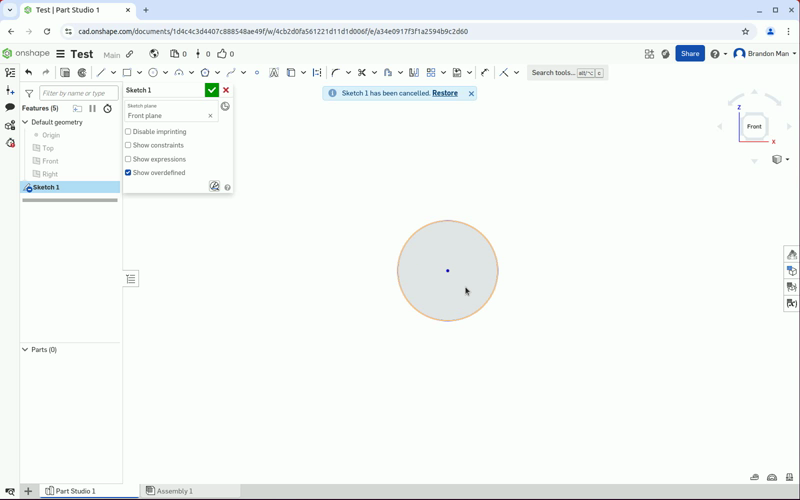
scroll(6)
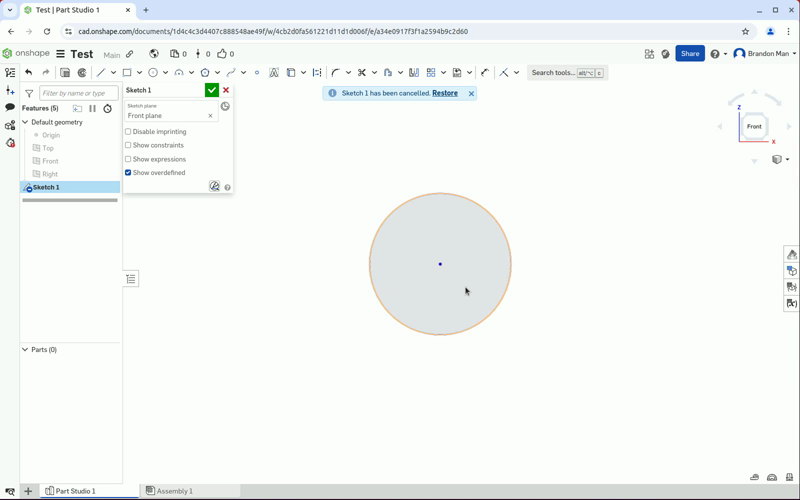
scroll(6)
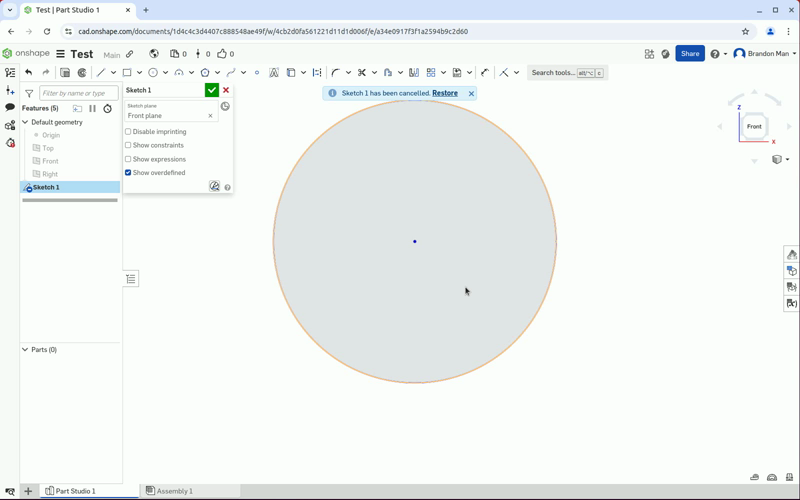
click(465, 286)
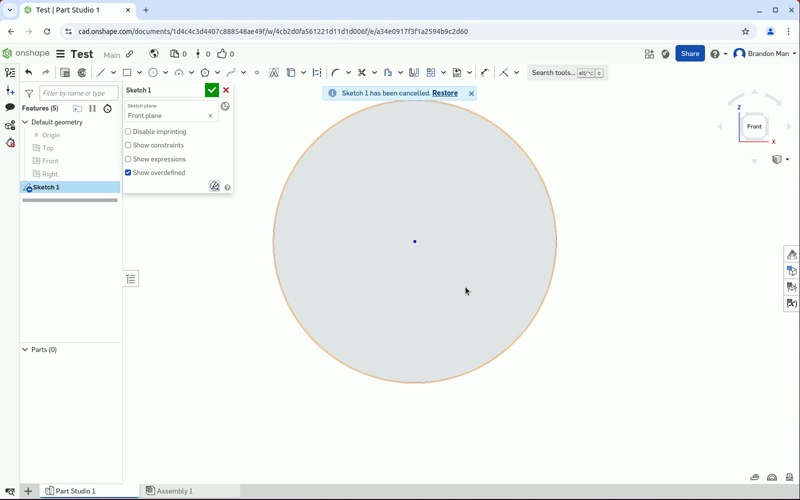
scroll(-6)
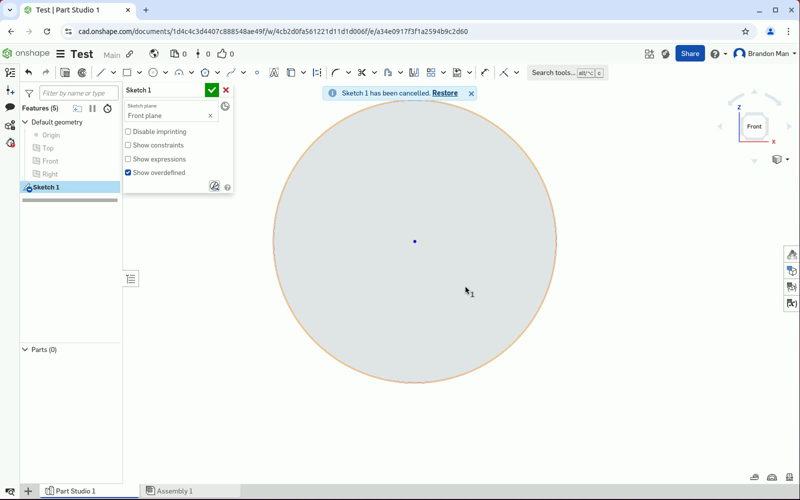
scroll(-6)
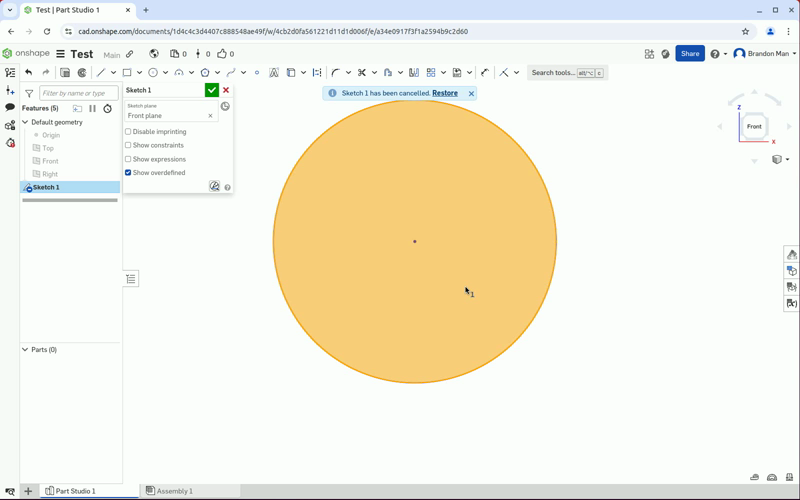
scroll(-6)
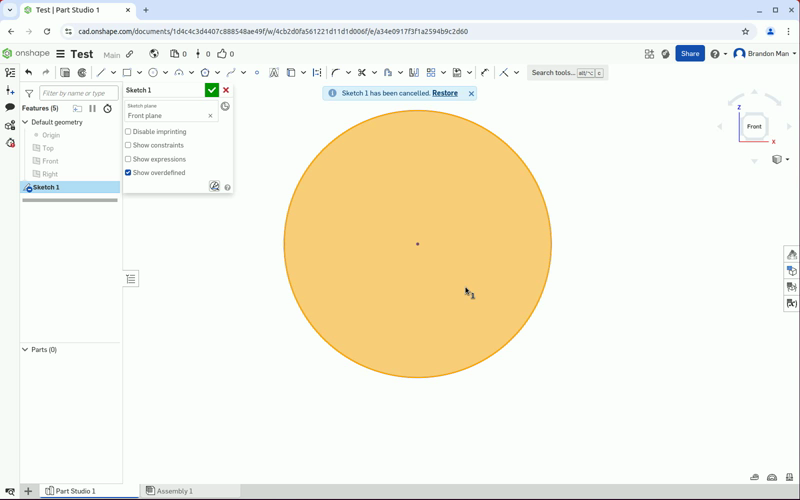
scroll(-6)
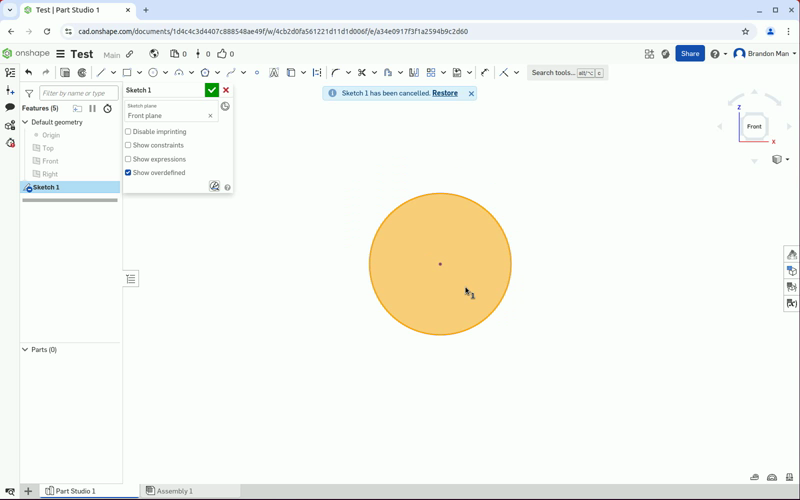
scroll(-6)
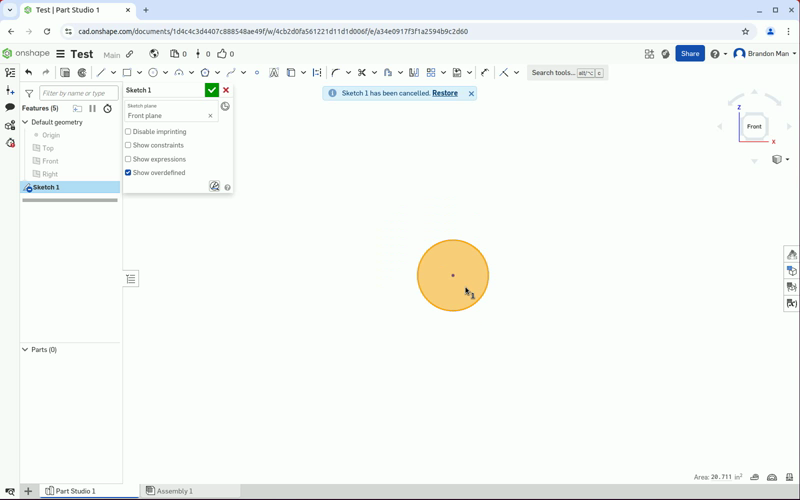
scroll(-6)
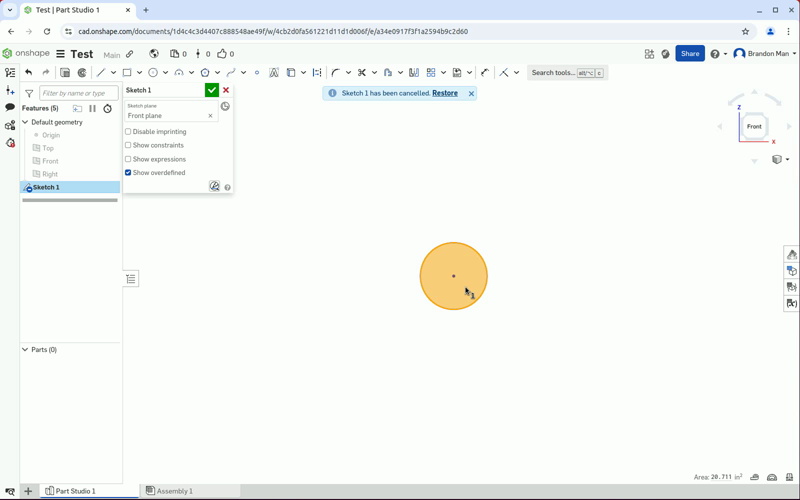
scroll(-6)
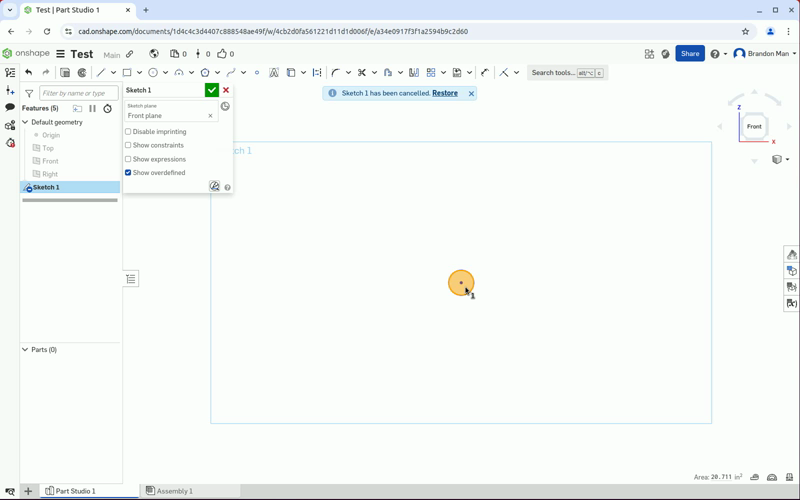
mouse_move(73, 352)
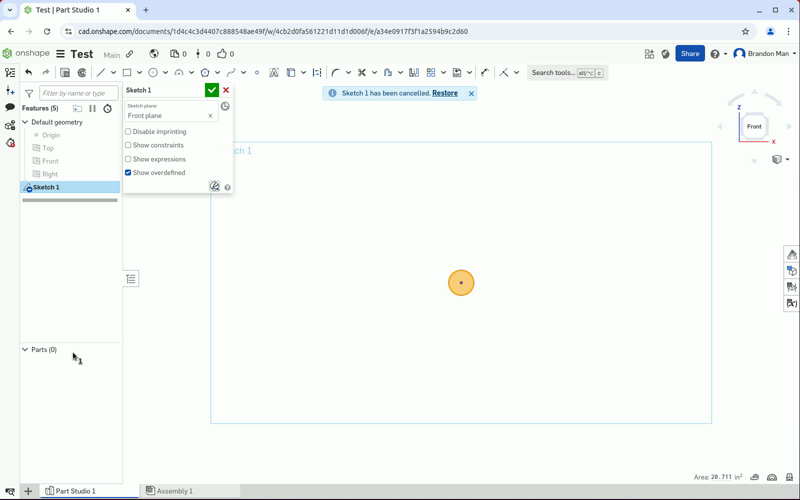
key(shift+y)
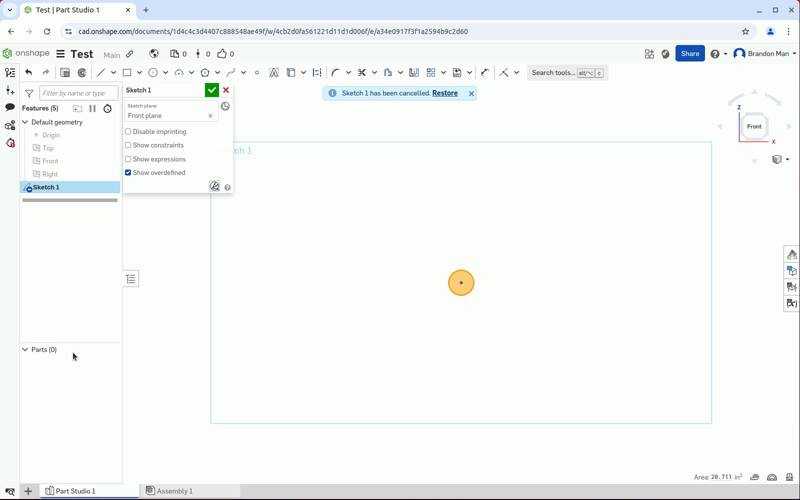
key(shift+e)
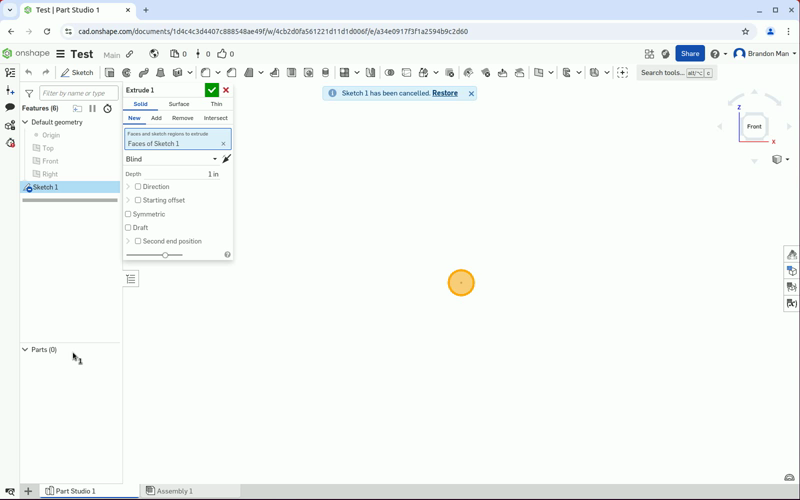
mouse_move(143, 106)
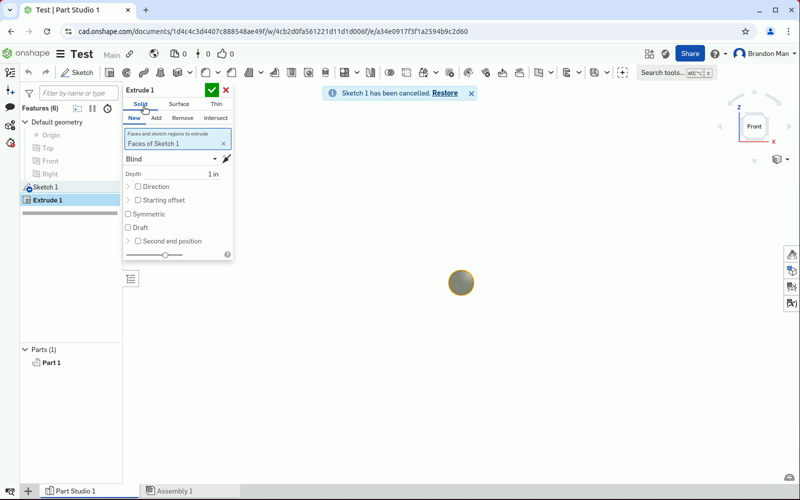
click(143, 106)
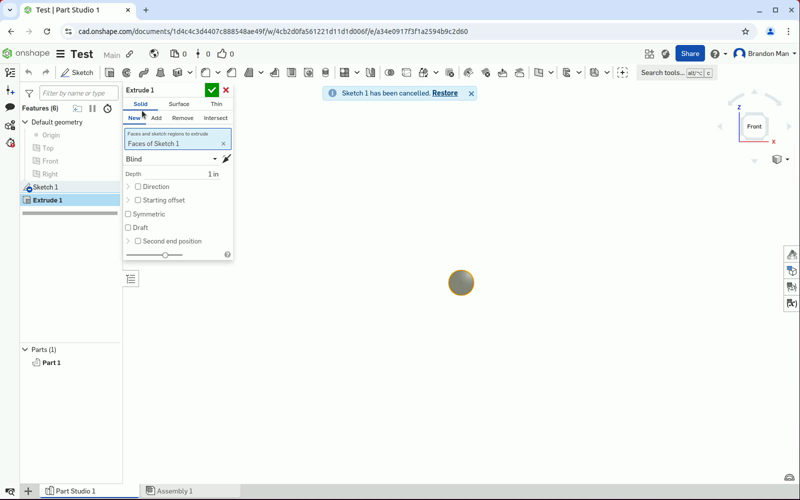
mouse_move(137, 120)
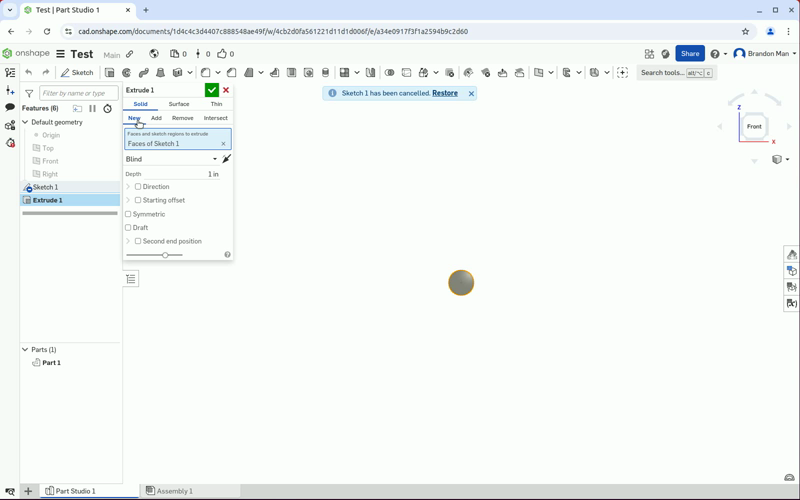
click(137, 120)
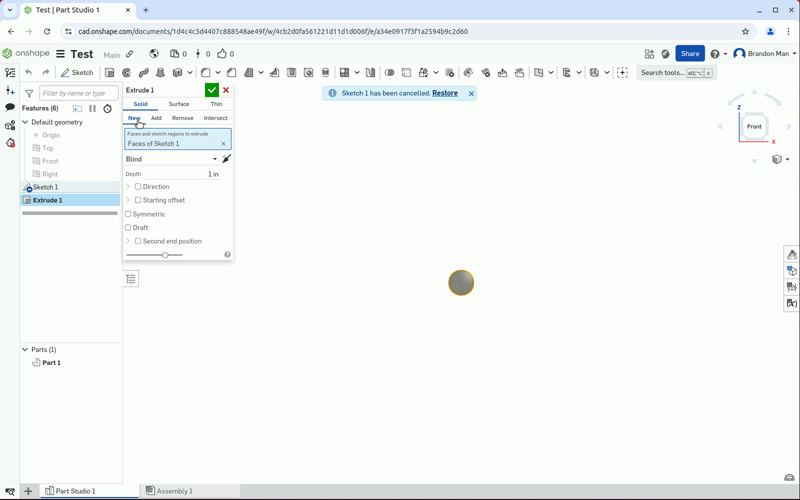
key(tab, 4)
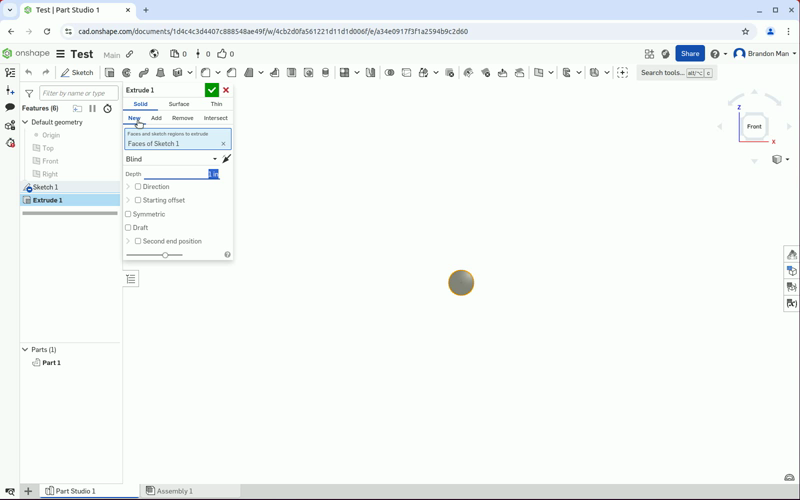
text(23.108)
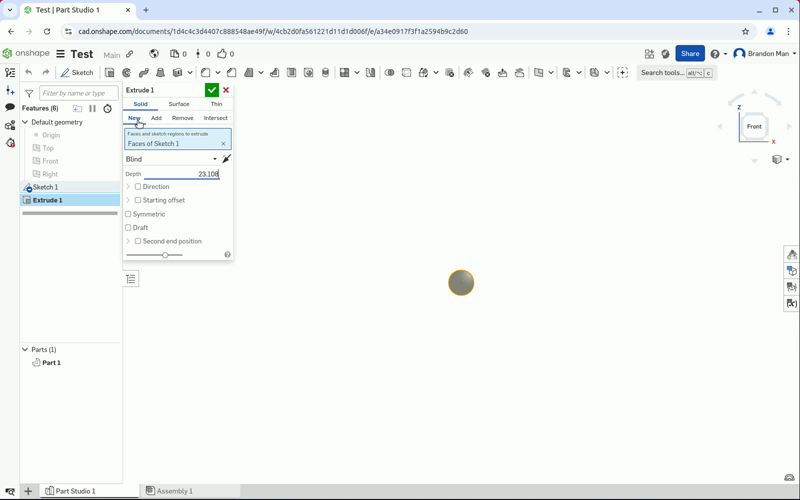
key(enter)
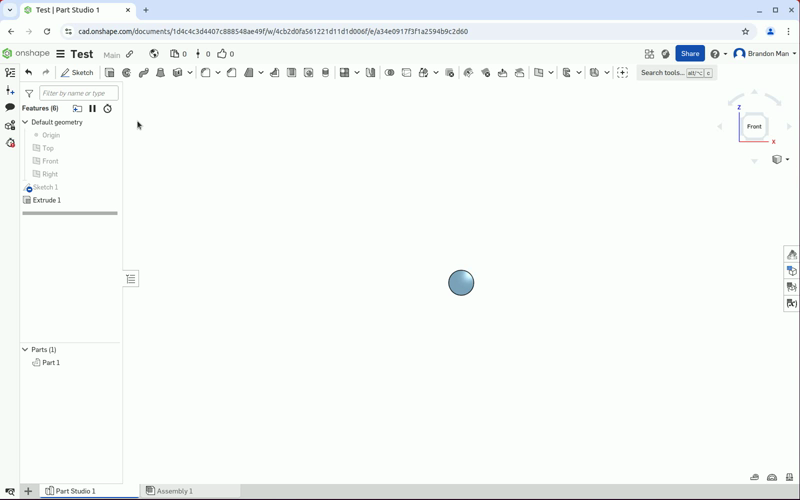
key(shift+h)
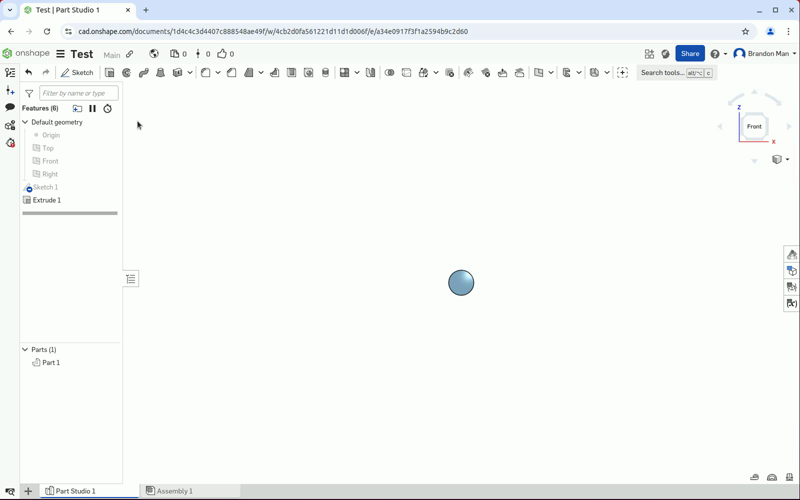
key(shift+h)
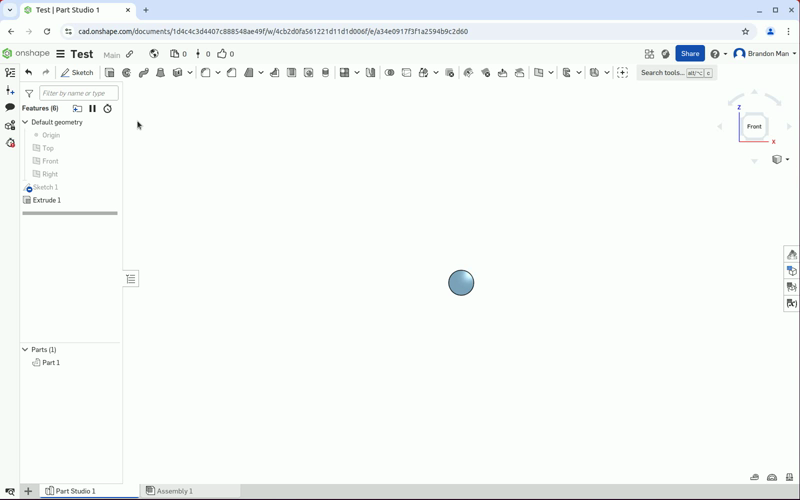
mouse_move(73, 189)
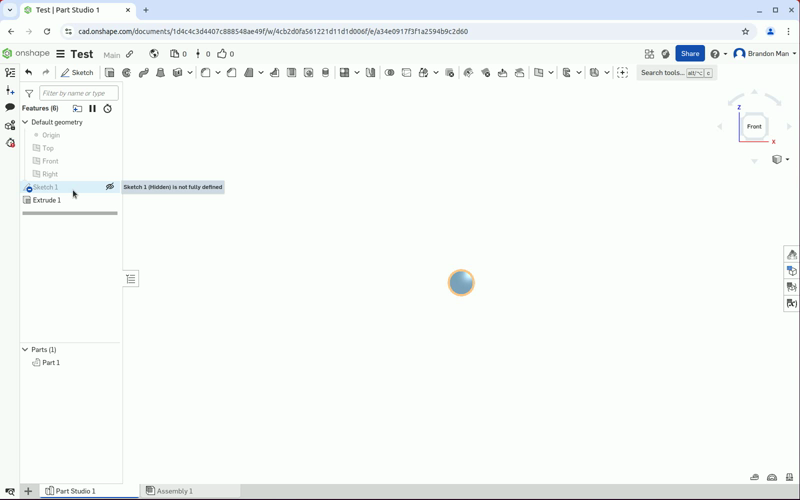
click(73, 189)
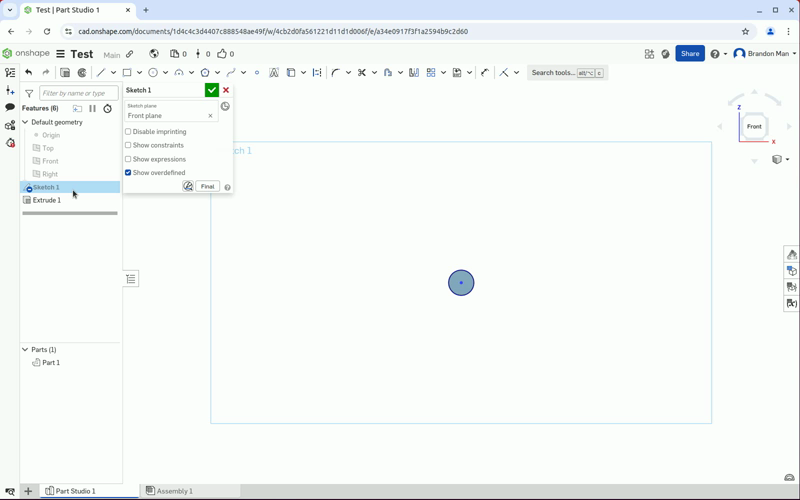
mouse_move(229, 92)
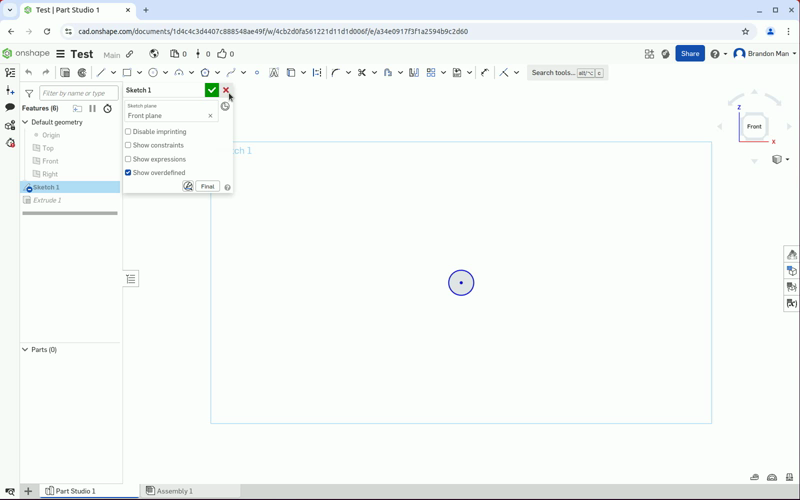
click(229, 92)
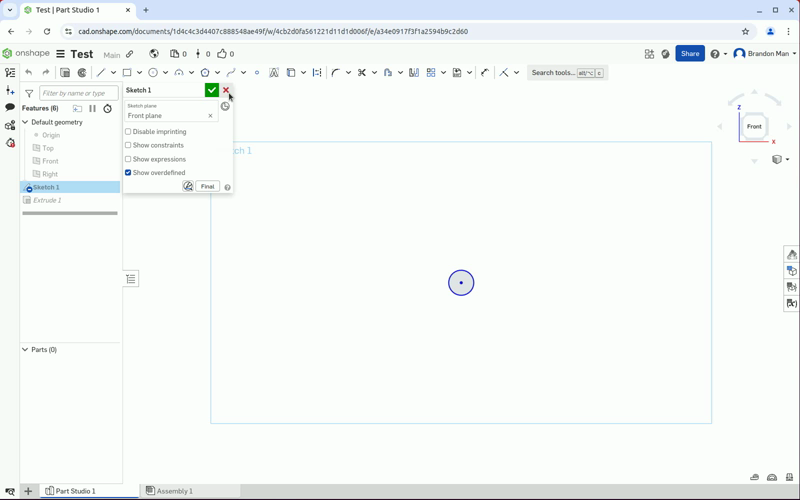
key(shift+s)
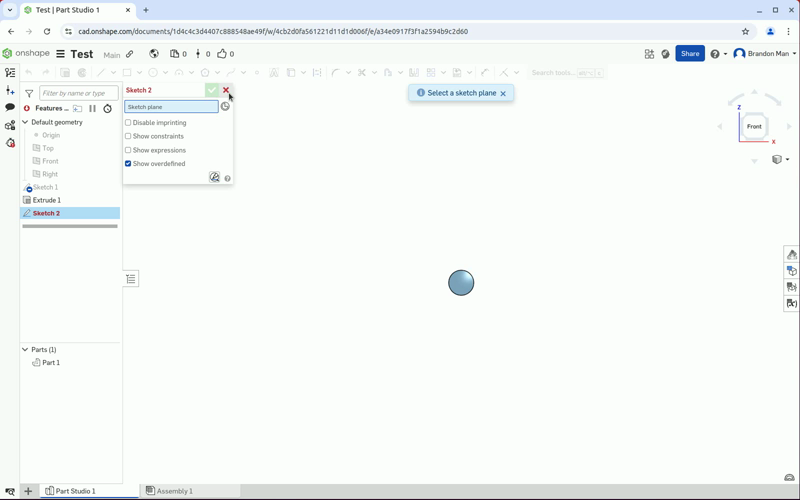
mouse_move(73, 163)
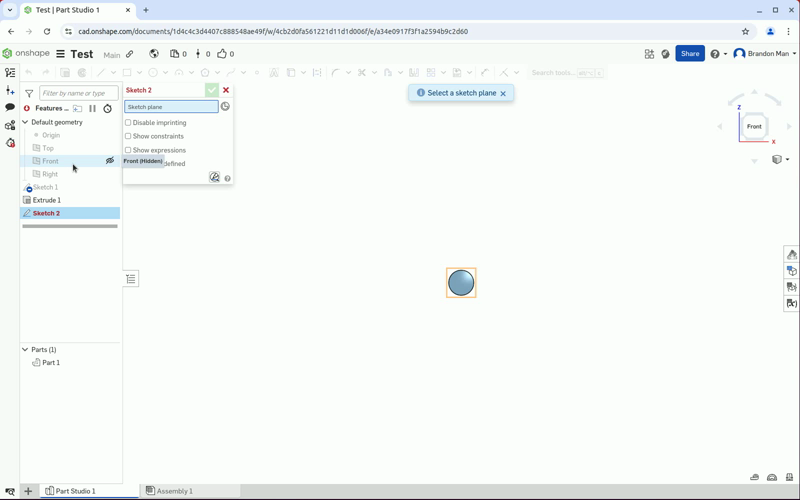
click(73, 163)
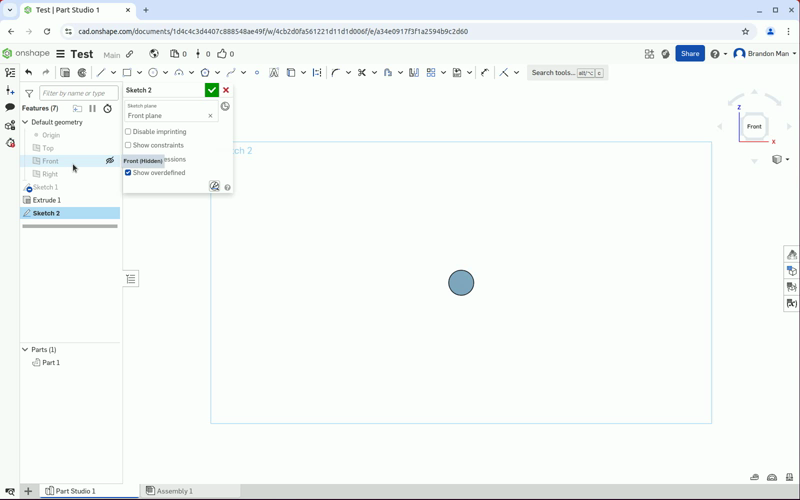
mouse_move(73, 352)
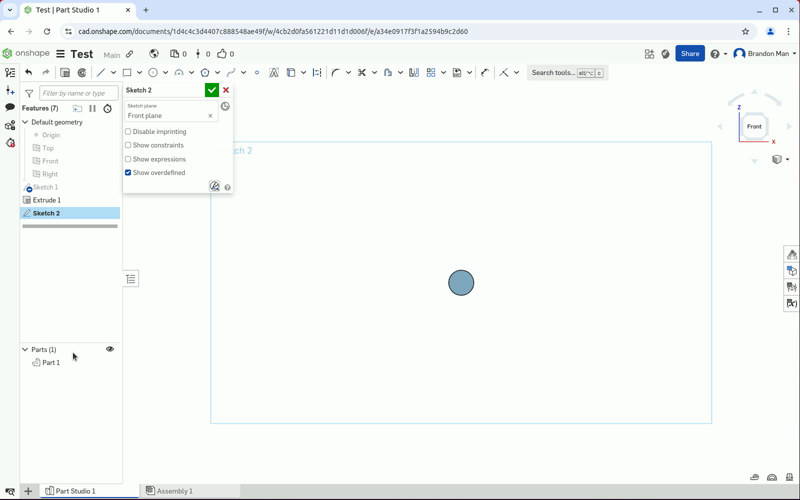
key(y)
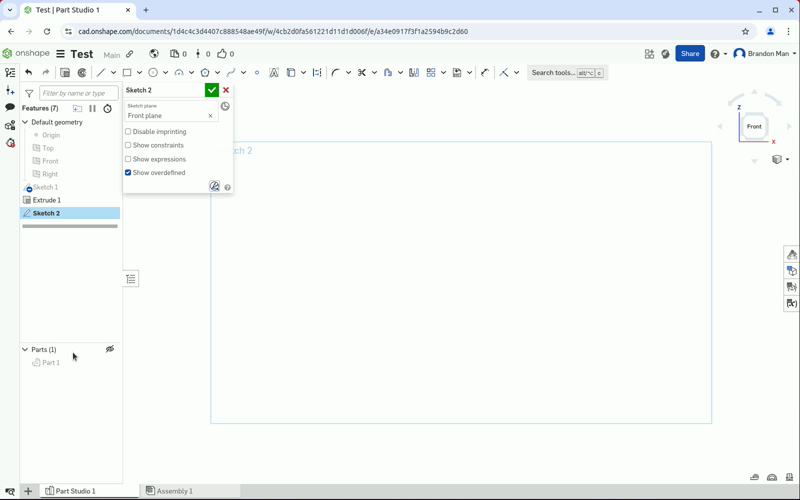
key(c)
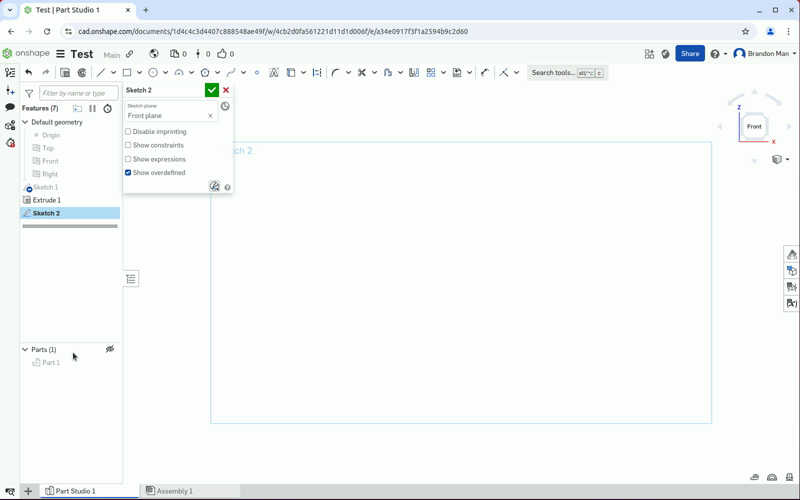
key_down(shift)
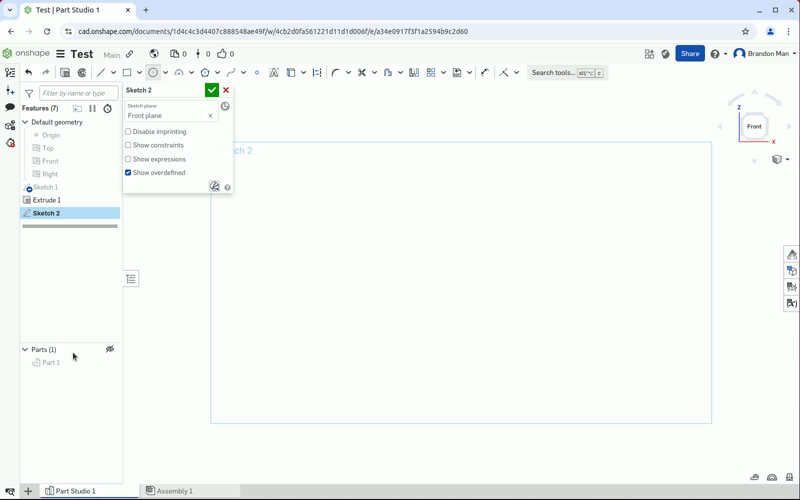
mouse_move(461, 282)
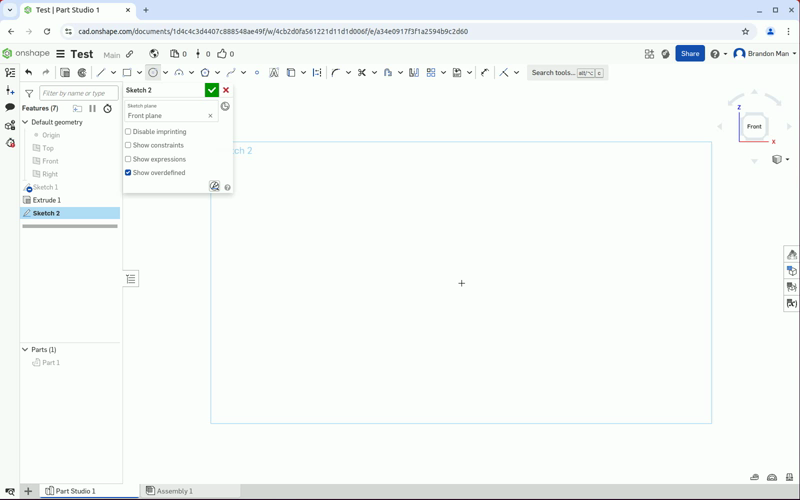
click(461, 282)
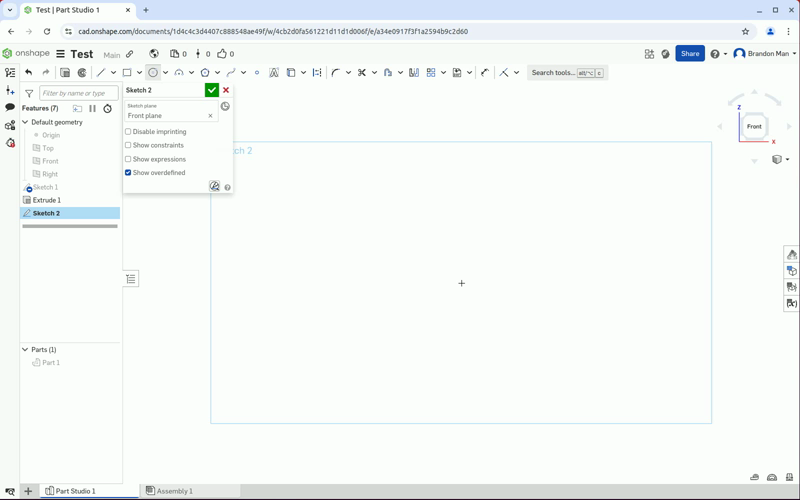
key_up(shift)
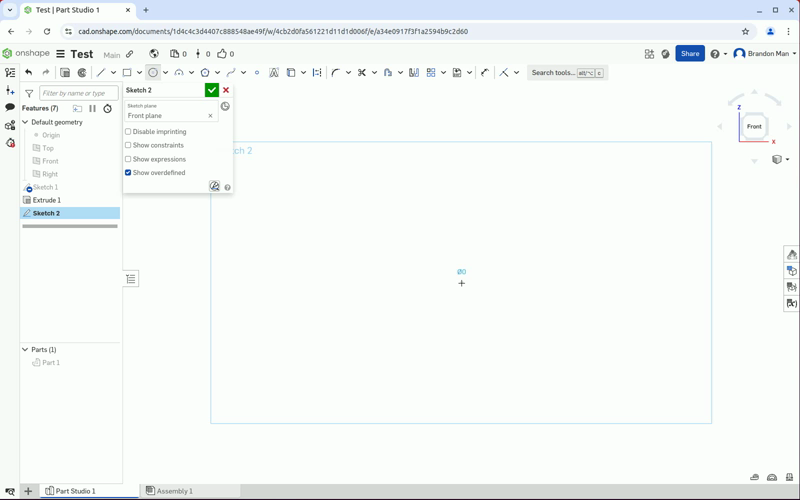
mouse_move(471, 282)
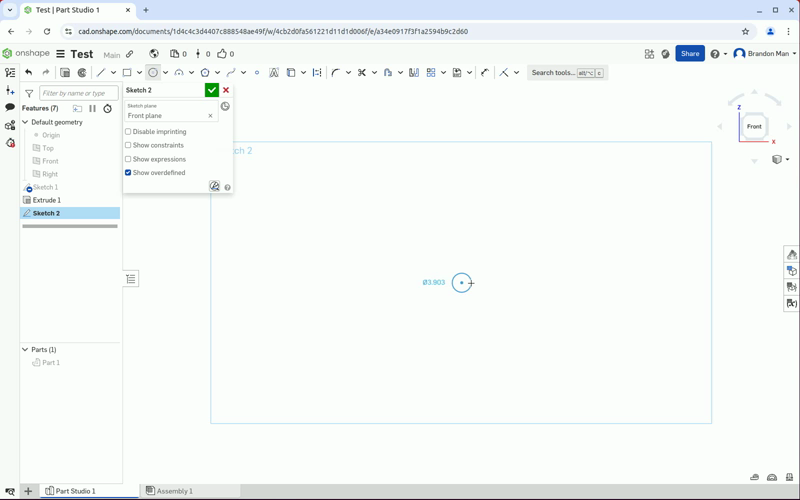
click(471, 282)
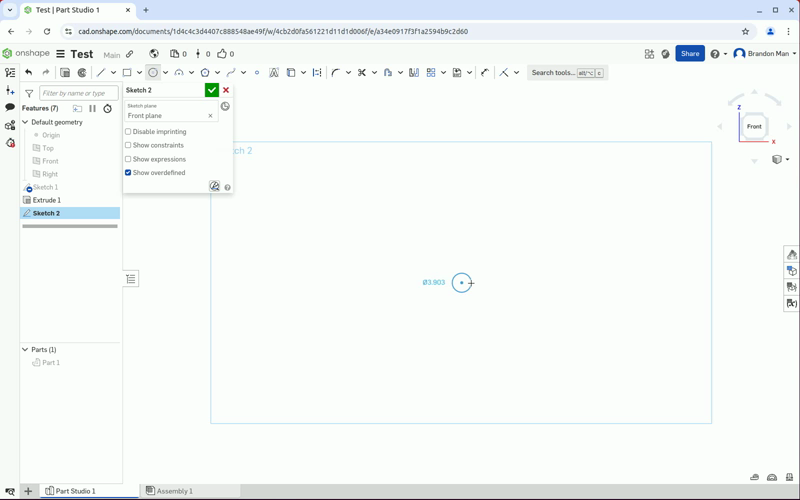
key(esc)
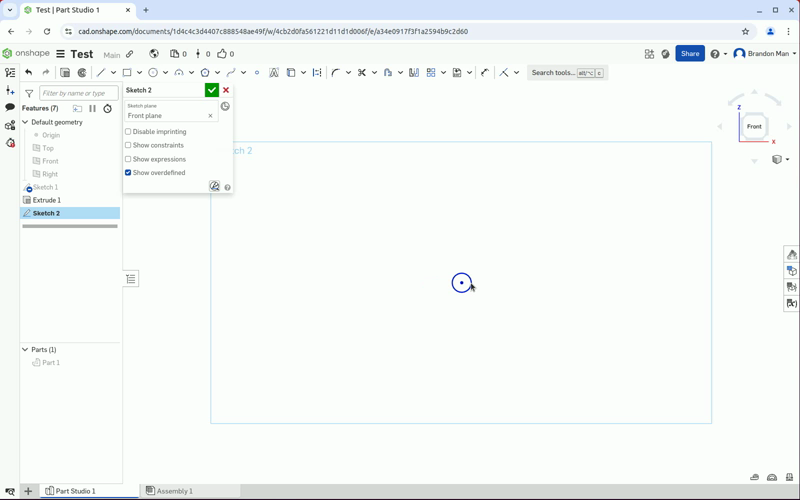
mouse_move(467, 280)
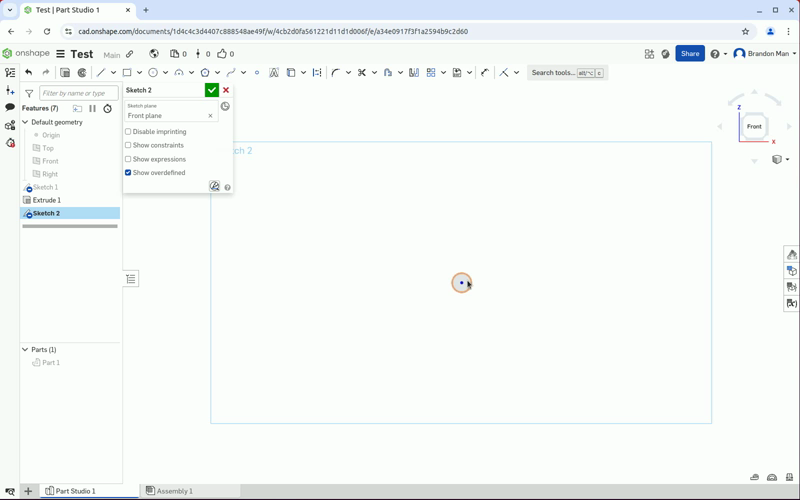
scroll(6)
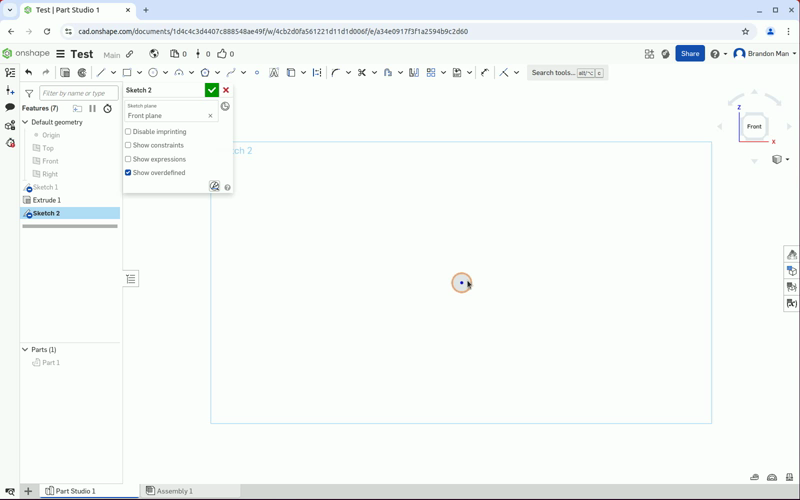
scroll(6)
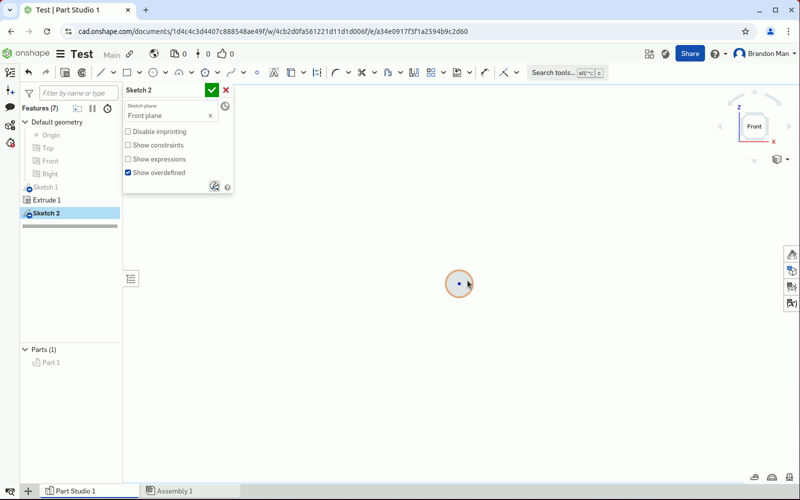
scroll(6)
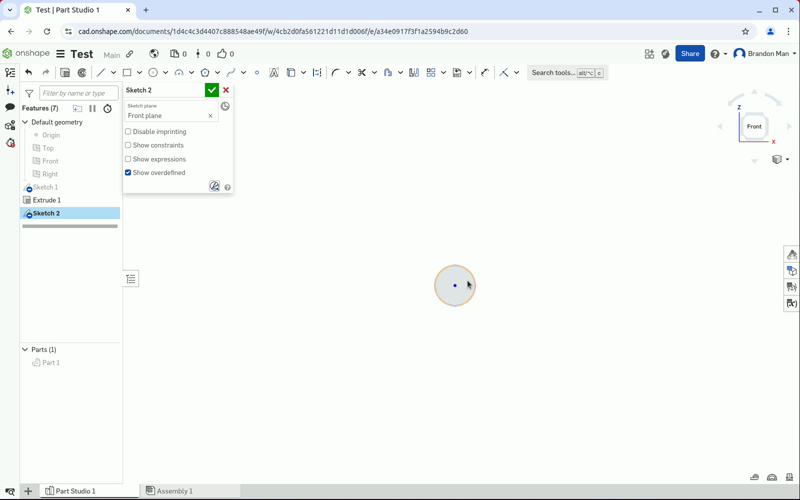
scroll(6)
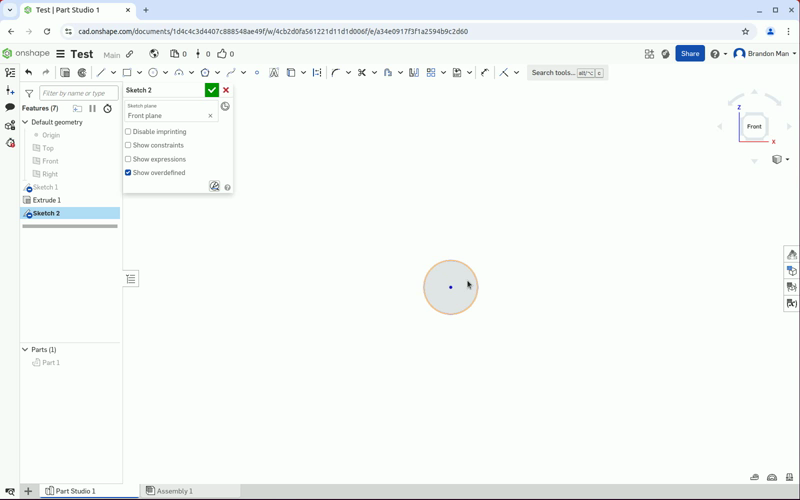
scroll(6)
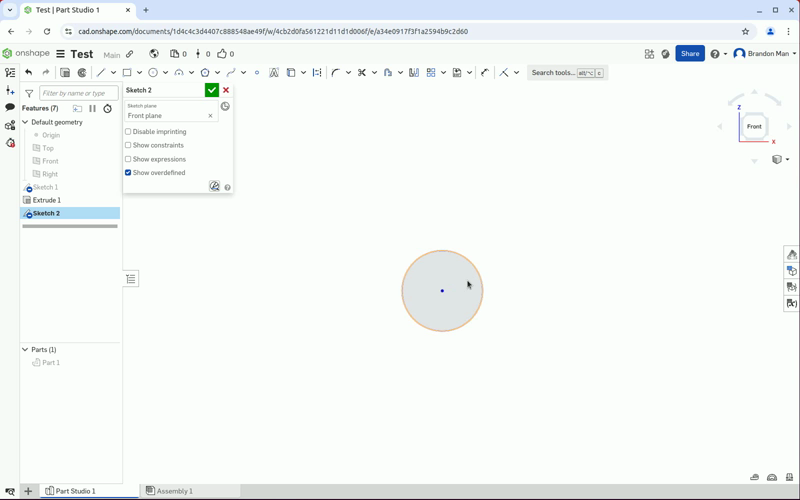
scroll(6)
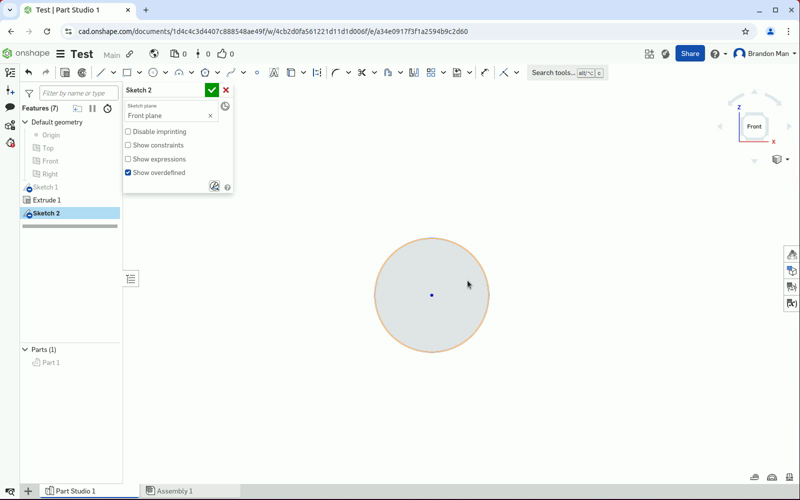
scroll(6)
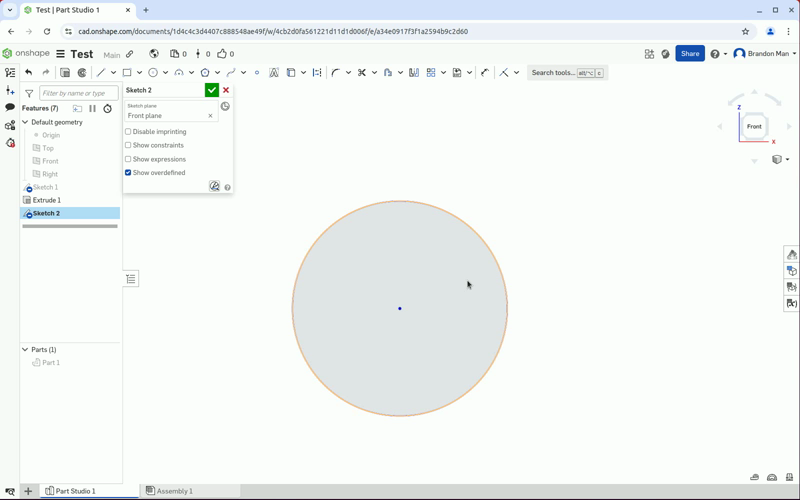
click(467, 280)
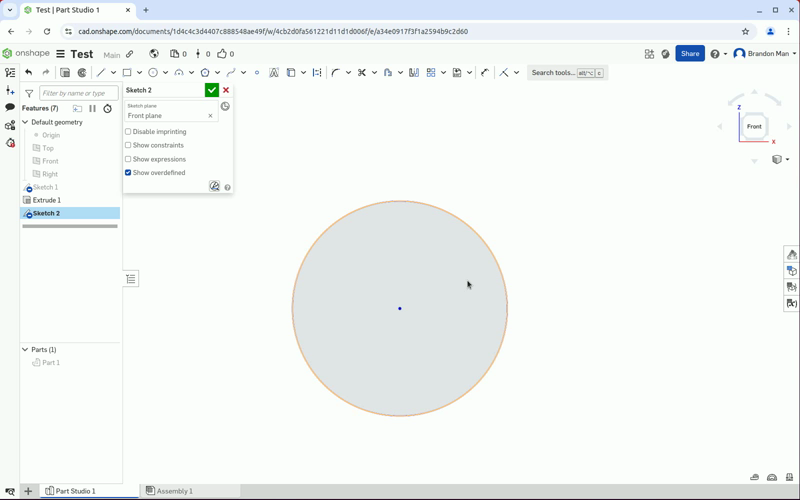
scroll(-6)
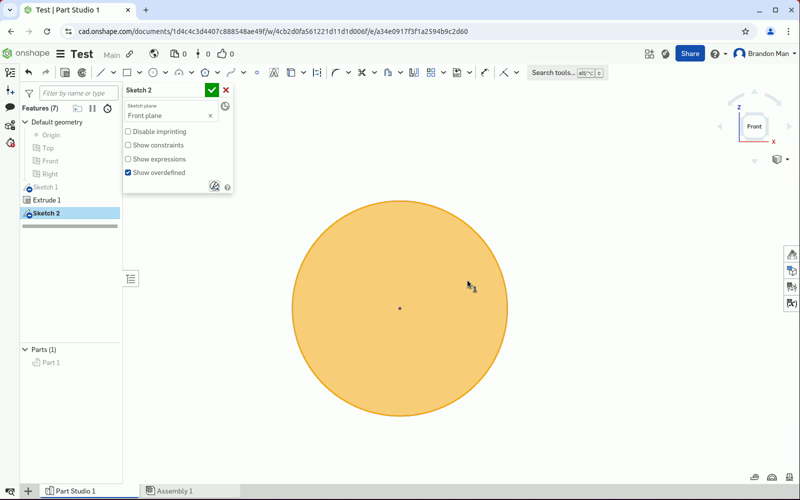
scroll(-6)
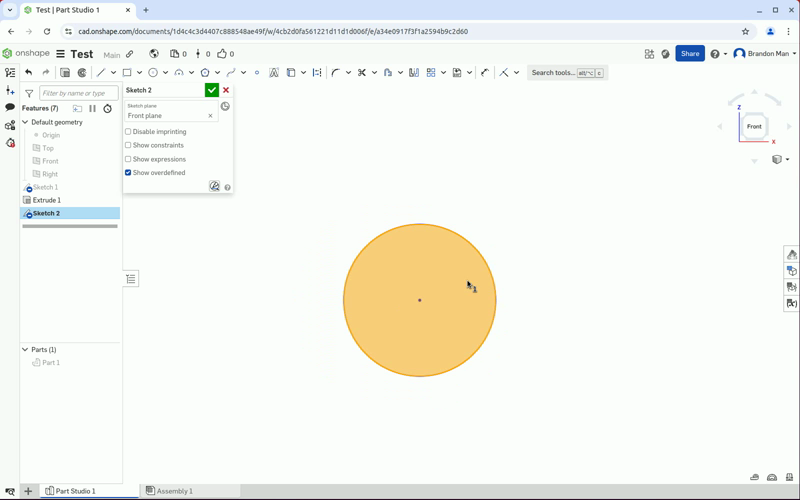
scroll(-6)
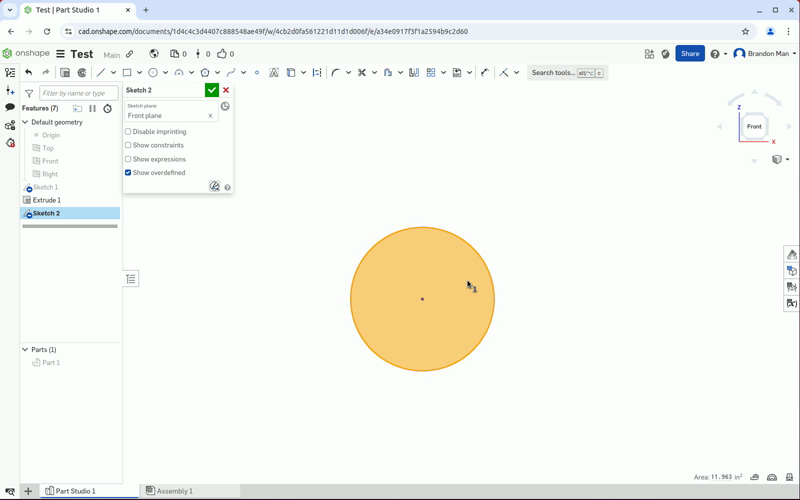
scroll(-6)
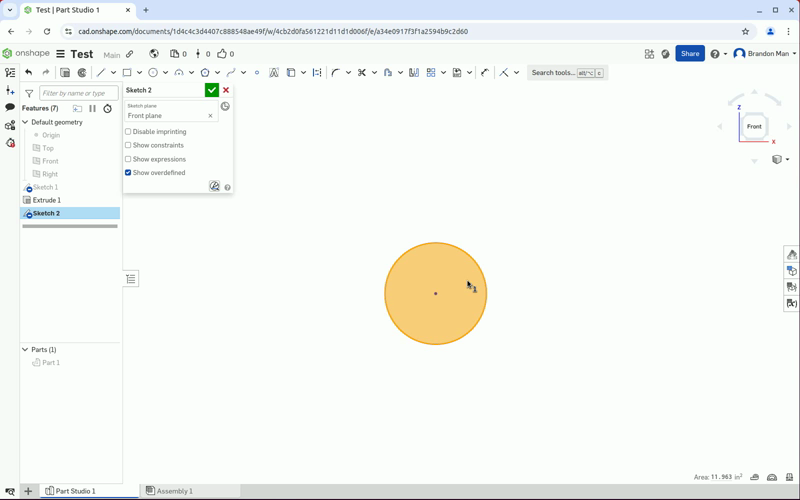
scroll(-6)
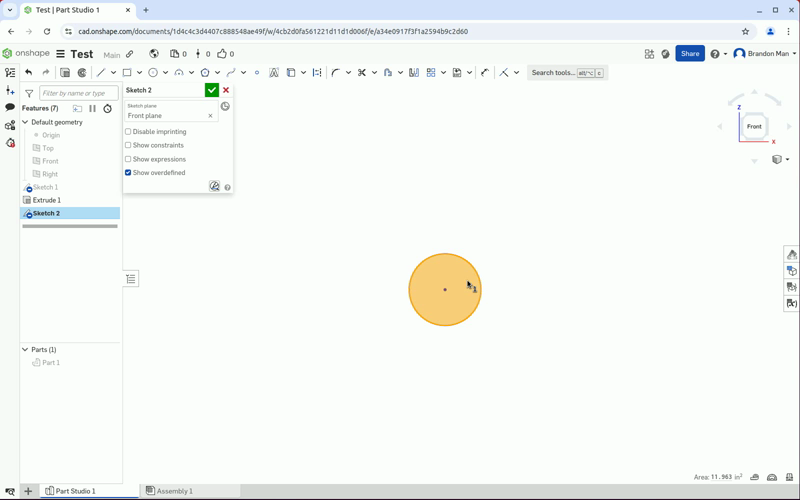
scroll(-6)
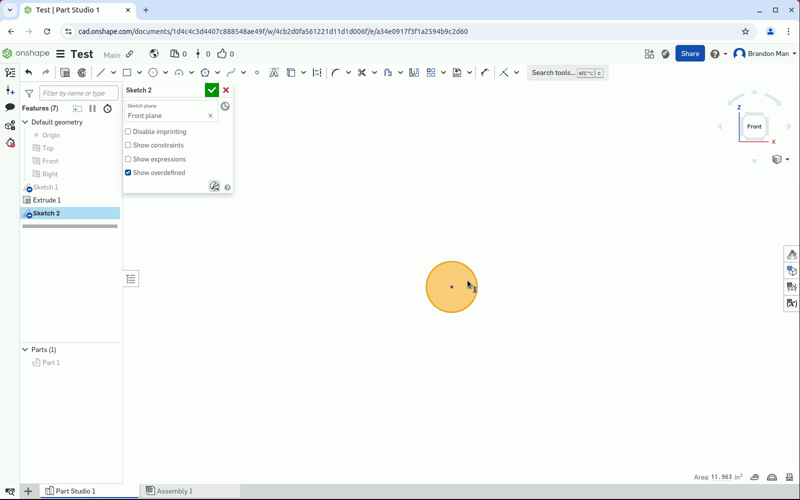
scroll(-6)
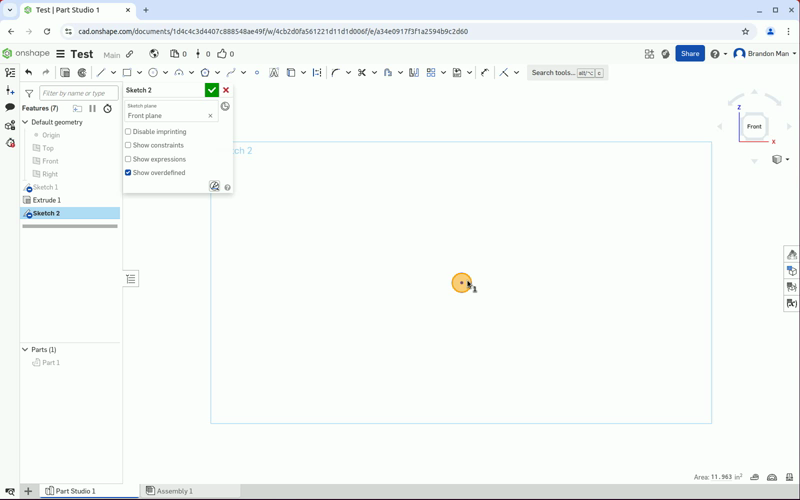
mouse_move(73, 352)
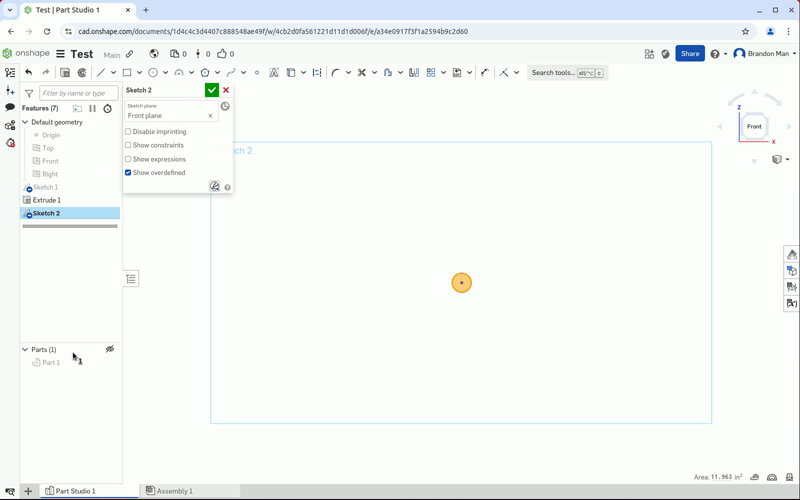
key(shift+y)
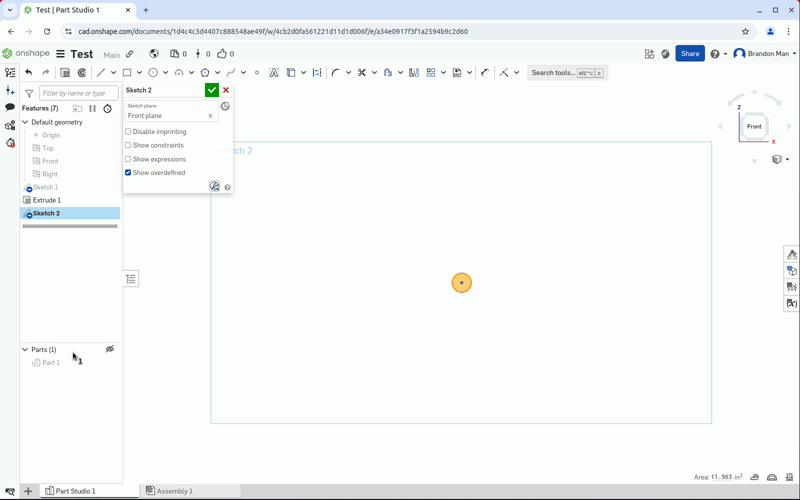
key(shift+e)
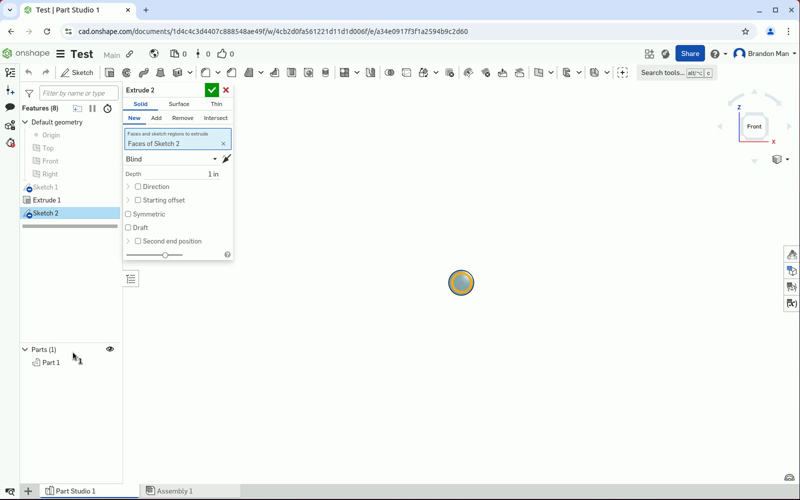
mouse_move(143, 106)
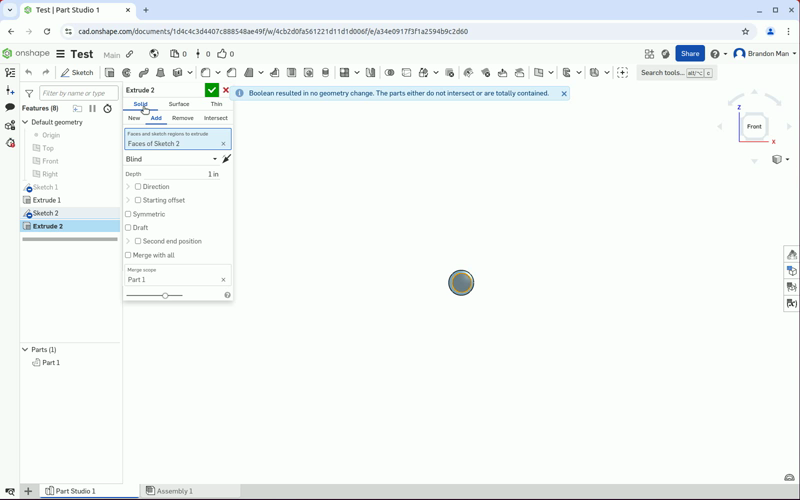
click(143, 106)
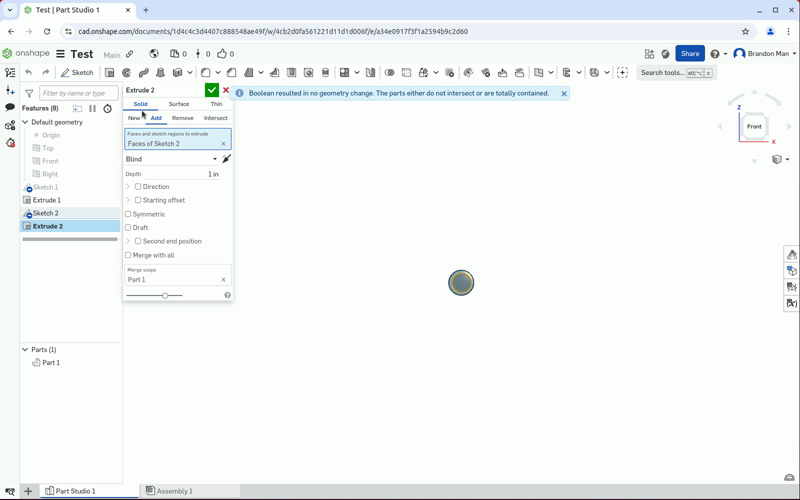
mouse_move(137, 120)
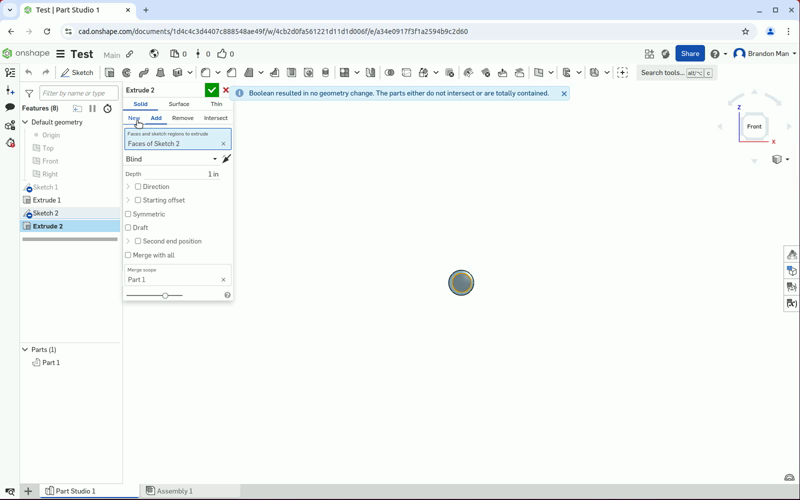
click(137, 120)
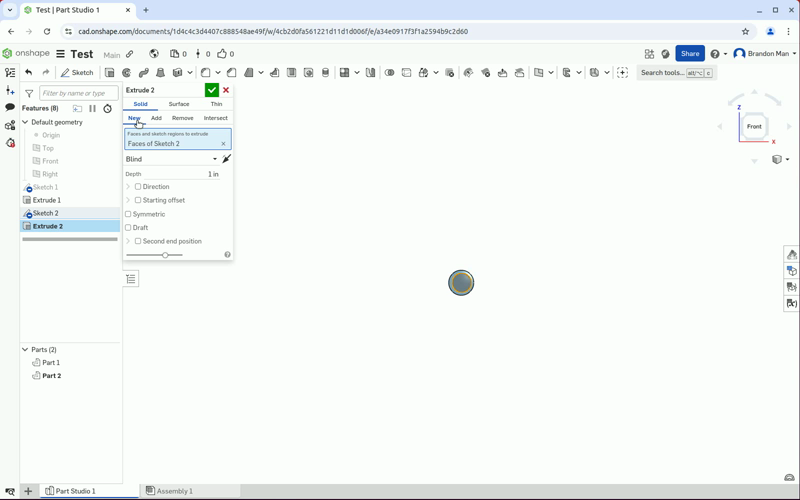
key(tab, 4)
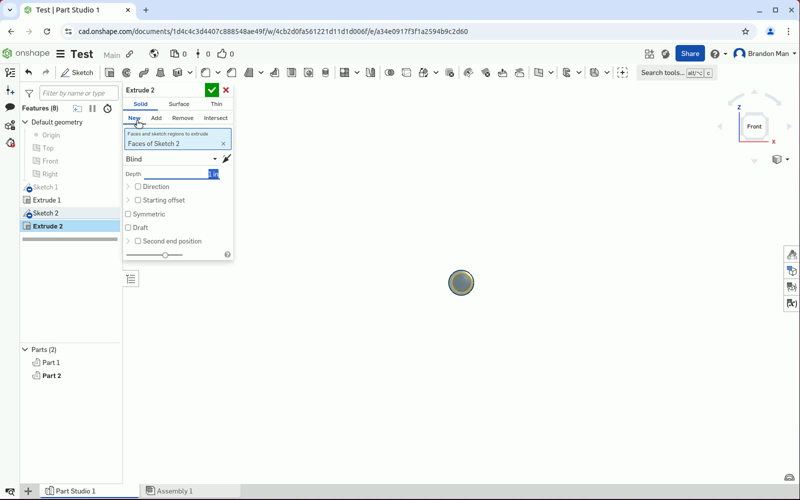
text(-6.74)
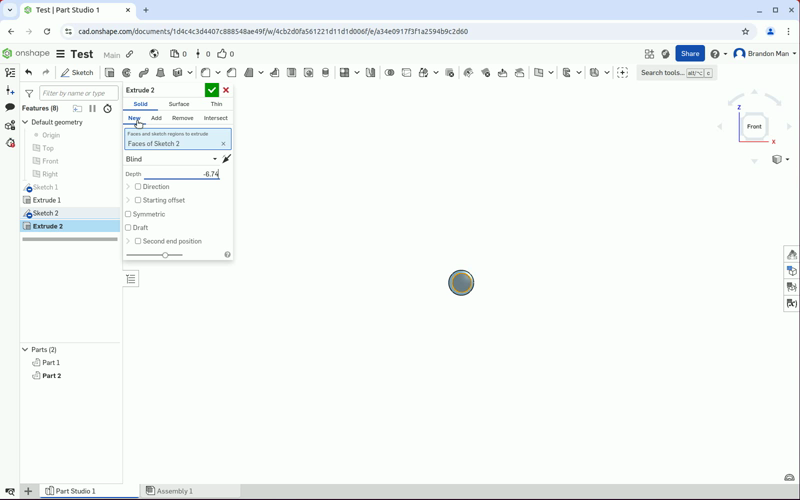
key(enter)
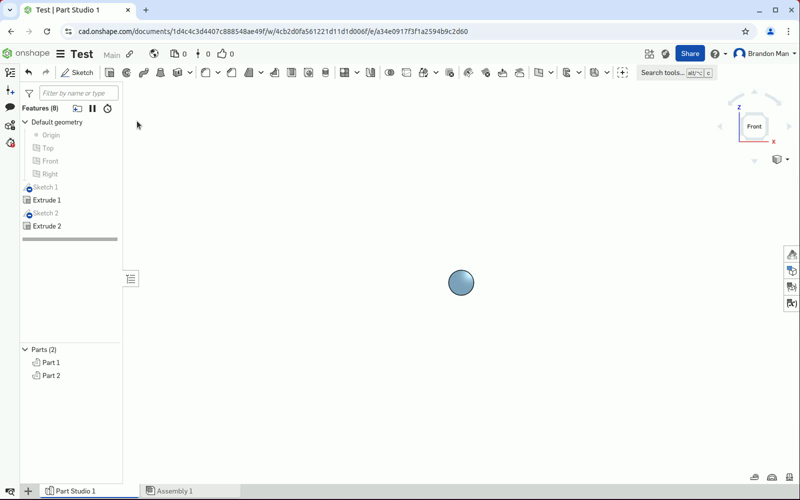
key(shift+h)
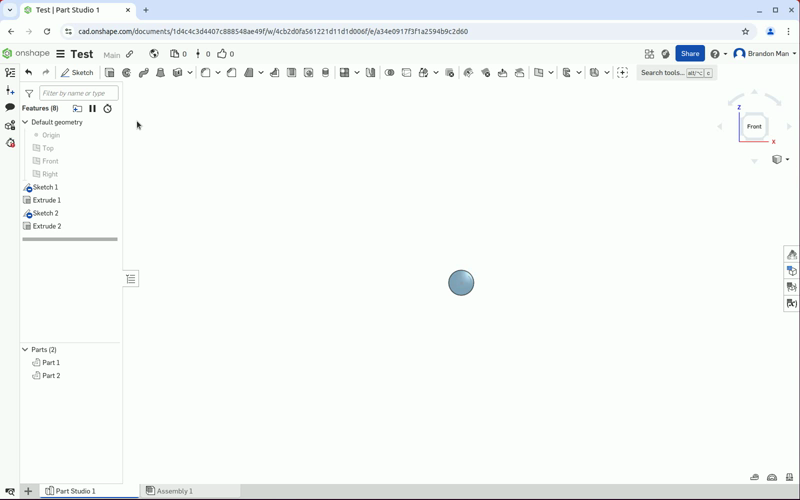
key(shift+h)
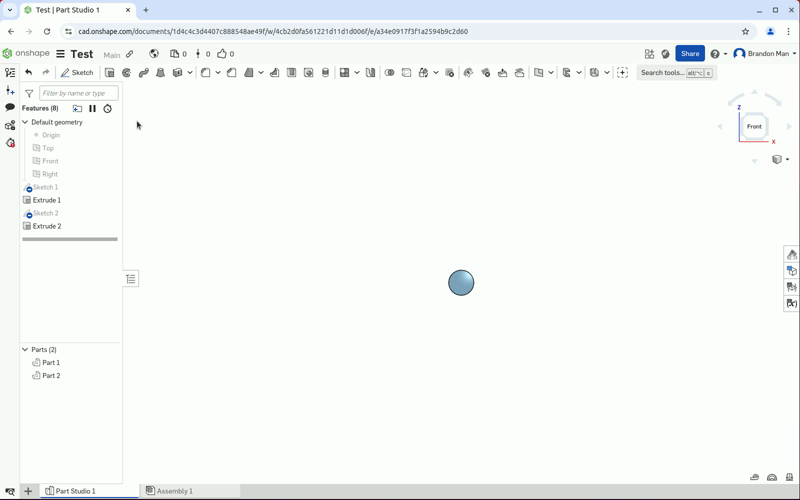
mouse_move(73, 189)
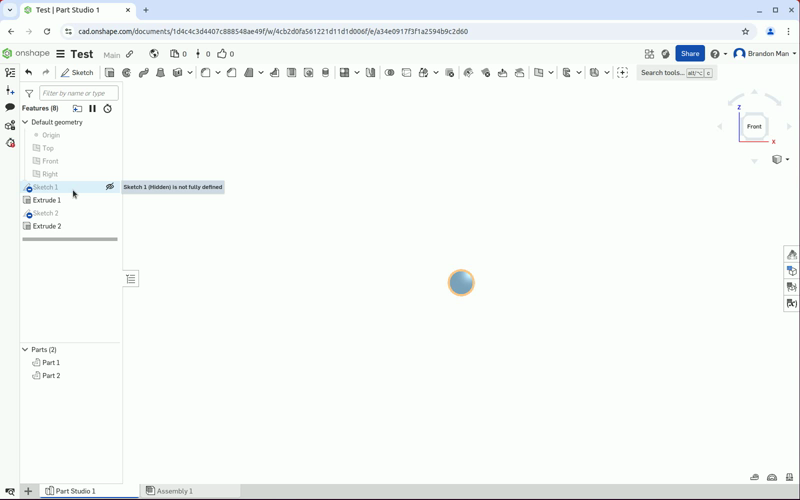
click(73, 189)
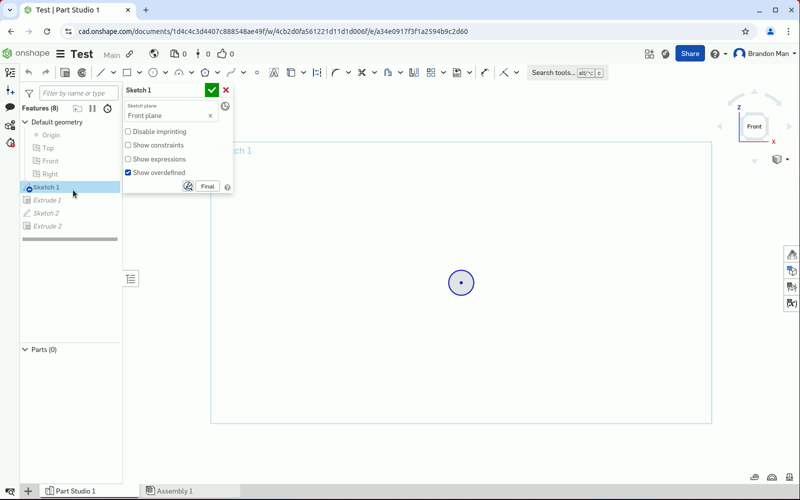
mouse_move(229, 92)
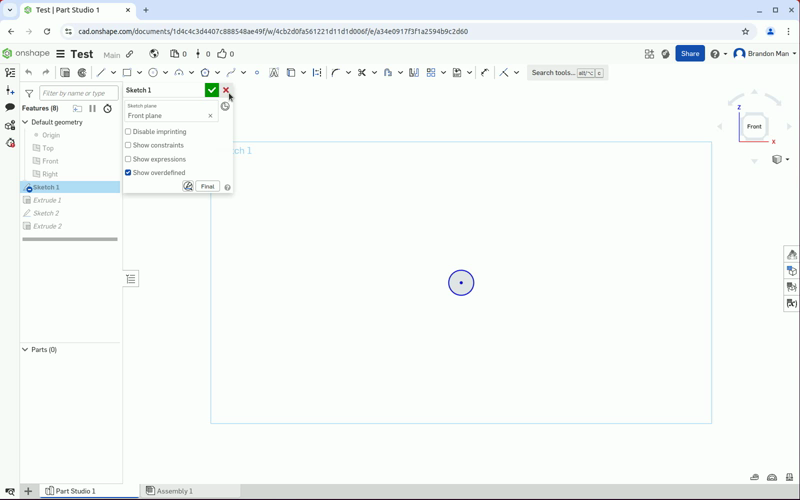
click(229, 92)
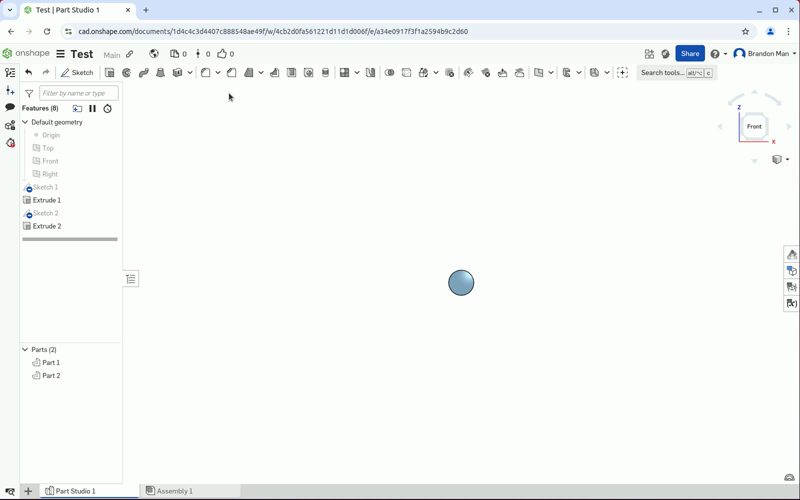
mouse_move(73, 352)
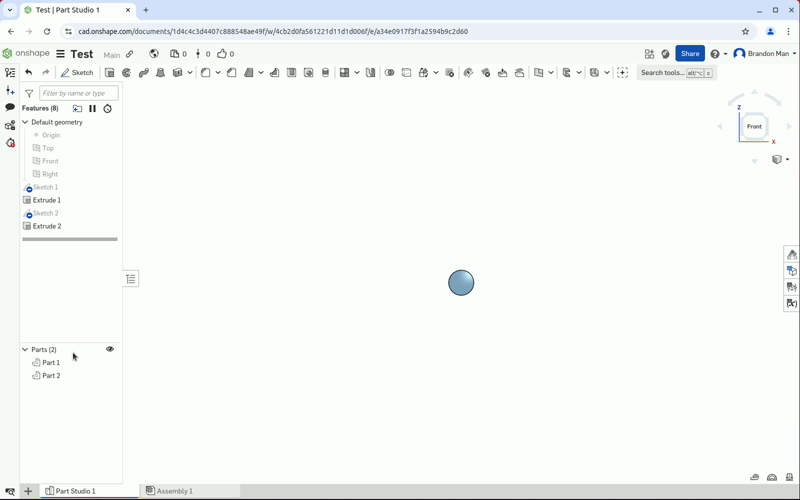
key(y)
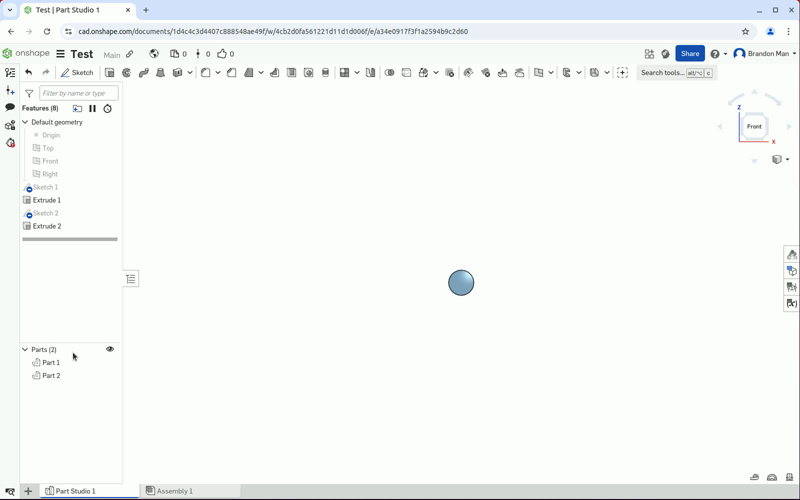
key(shift+p)
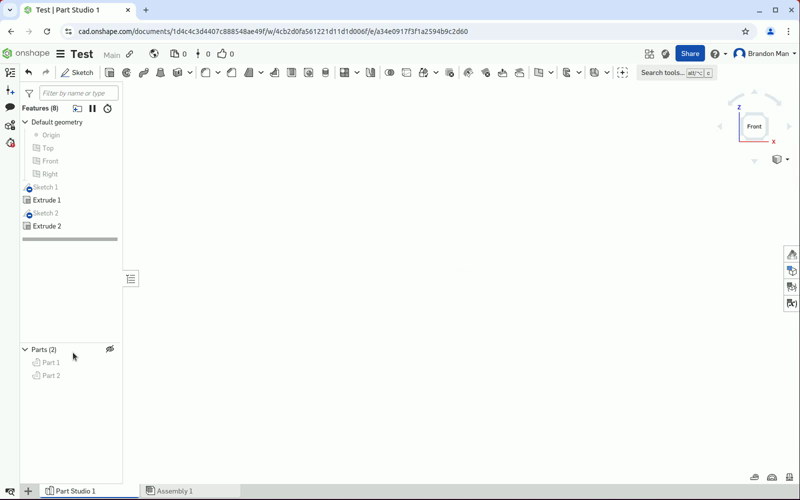
key(space)
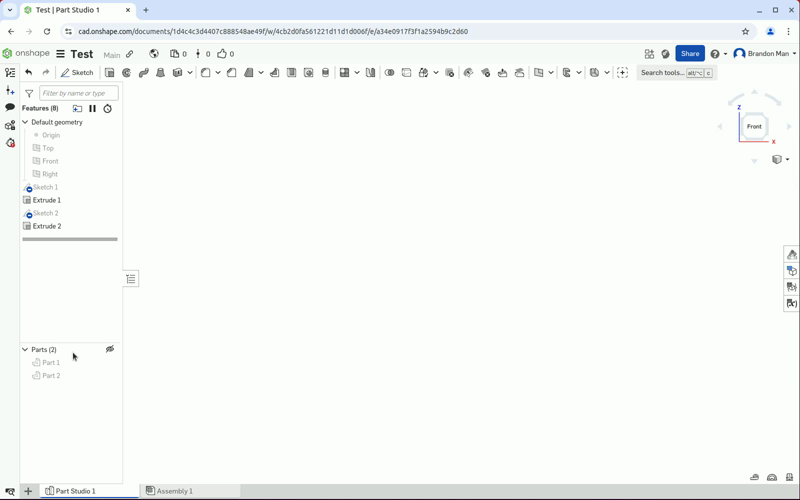
key_down(shift)
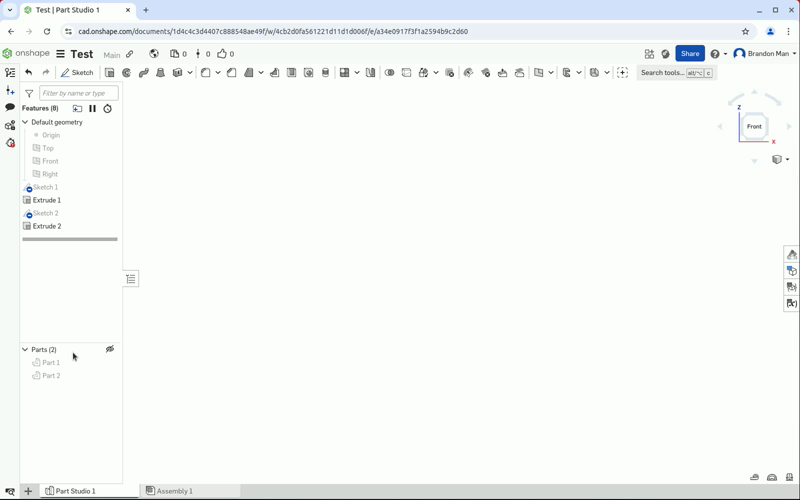
key(down)
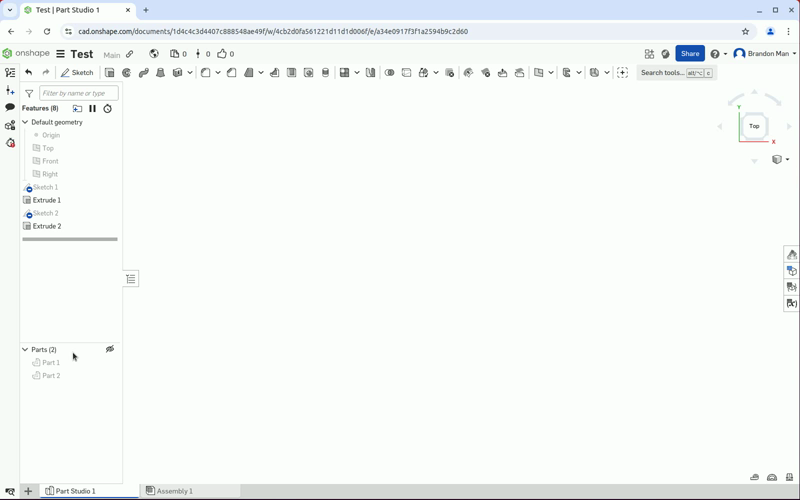
key_up(shift)
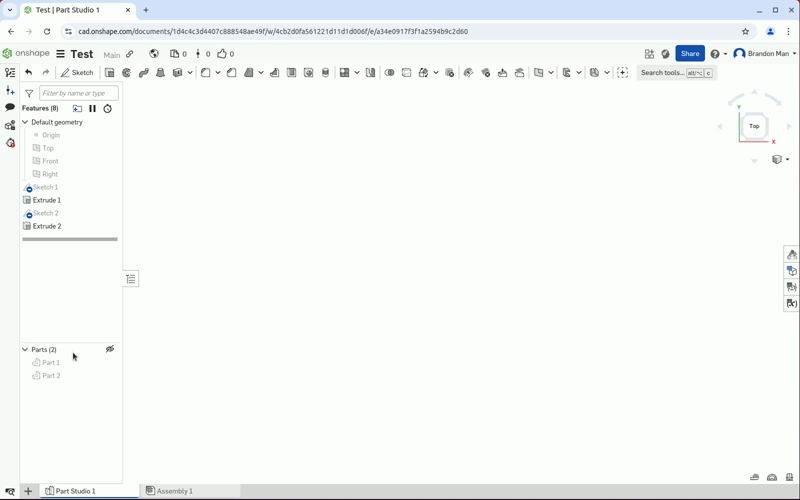
mouse_move(73, 352)
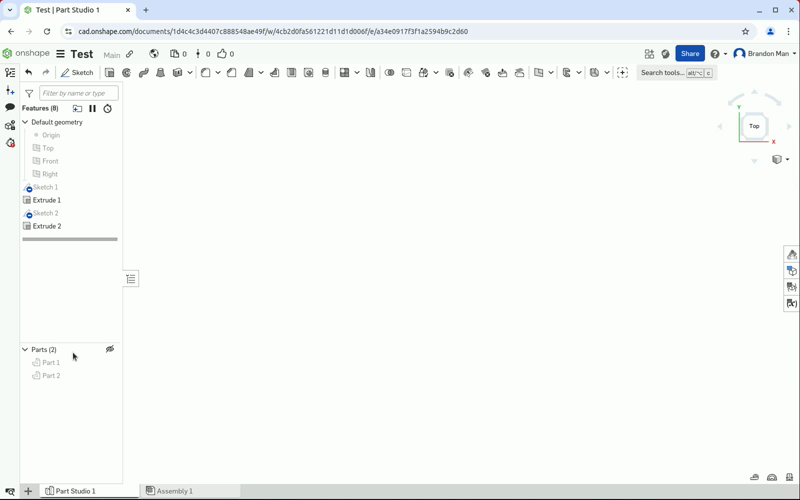
key(shift+y)
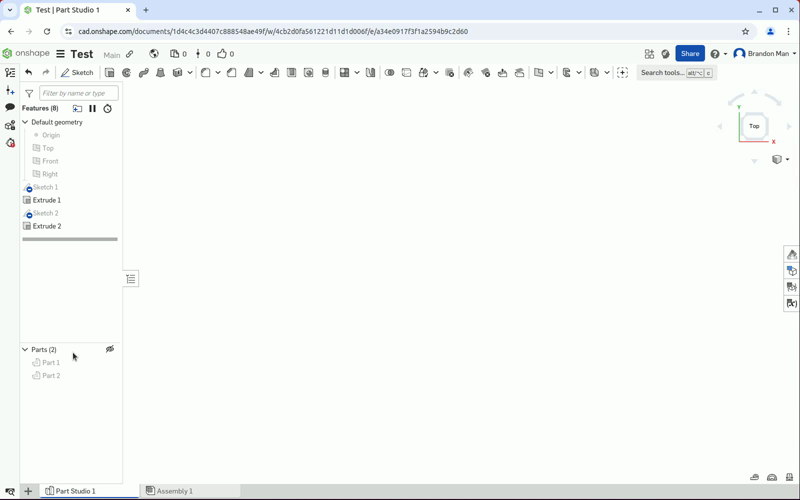
key(shift+s)
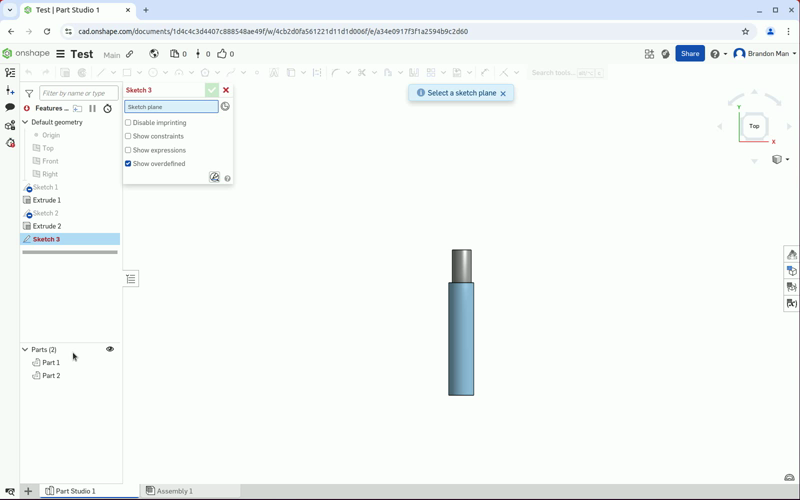
mouse_move(73, 150)
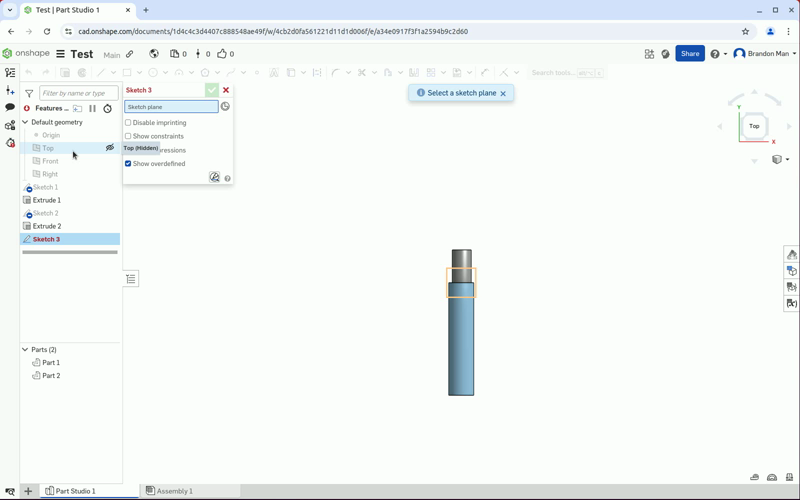
click(73, 150)
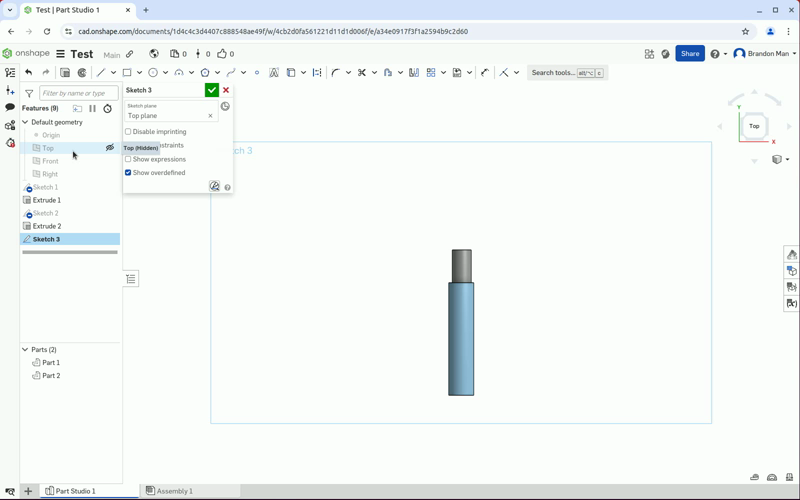
mouse_move(73, 352)
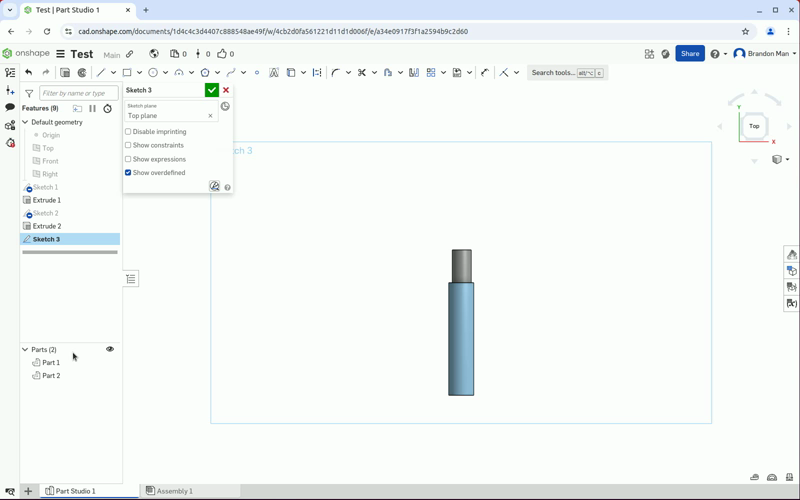
key(y)
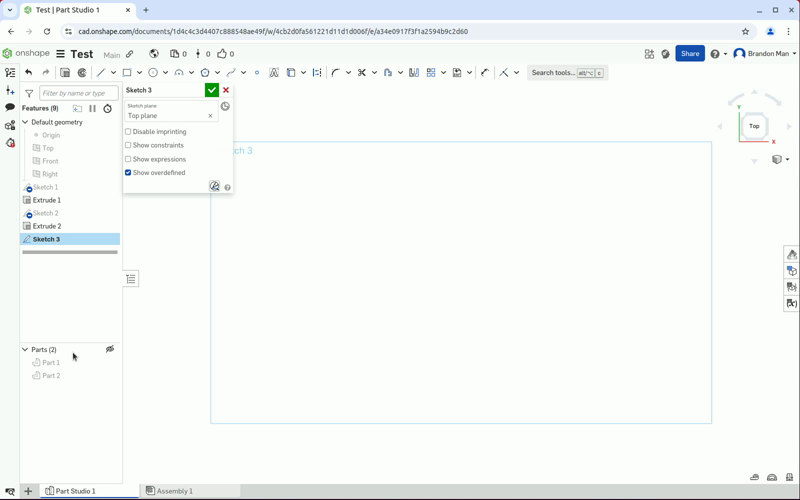
key(c)
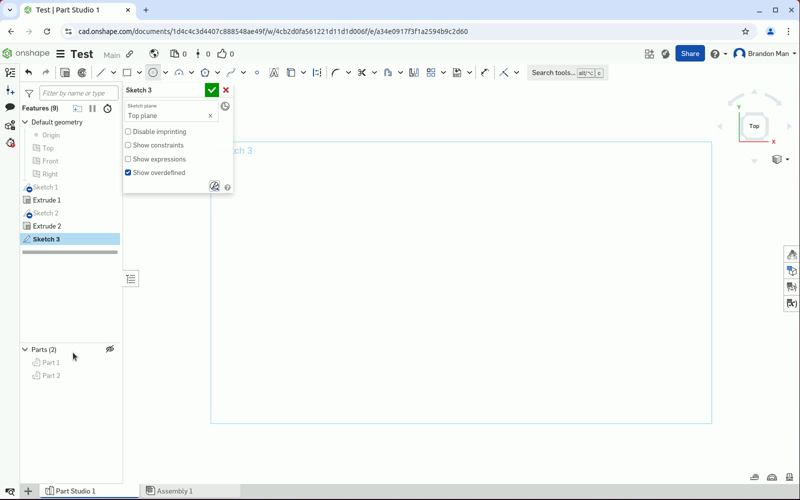
key_down(shift)
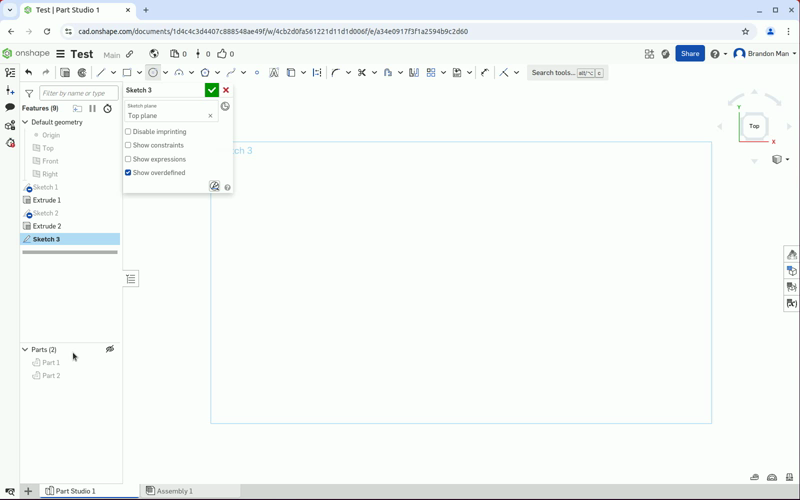
mouse_move(460, 333)
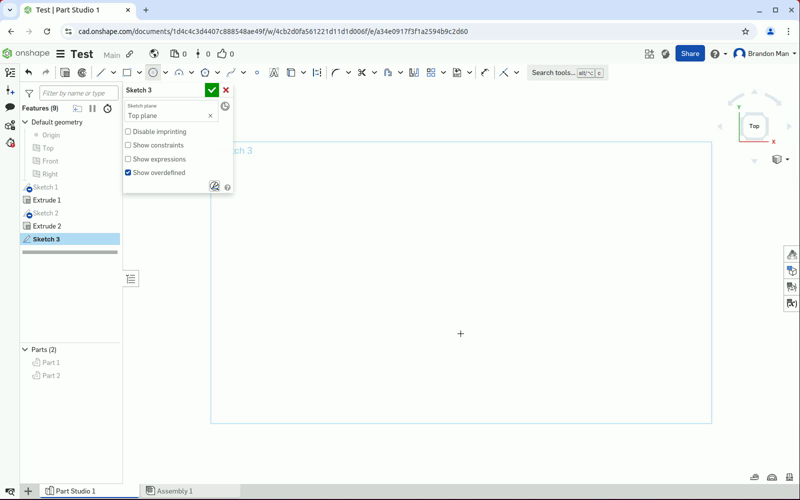
click(460, 333)
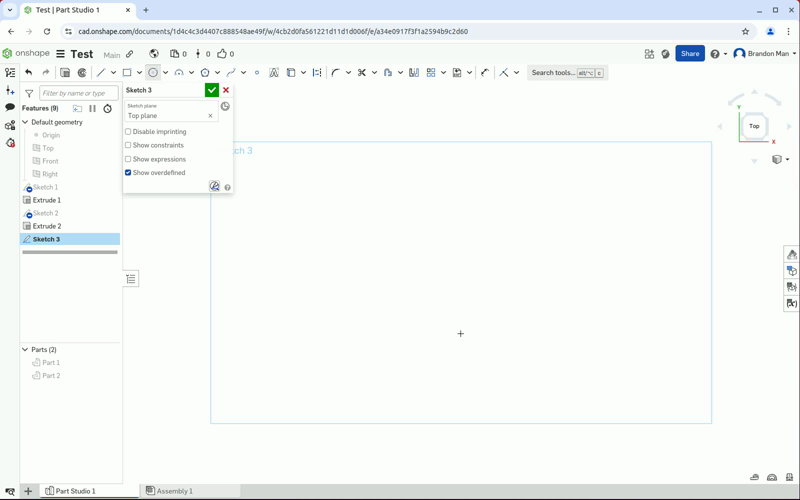
key_up(shift)
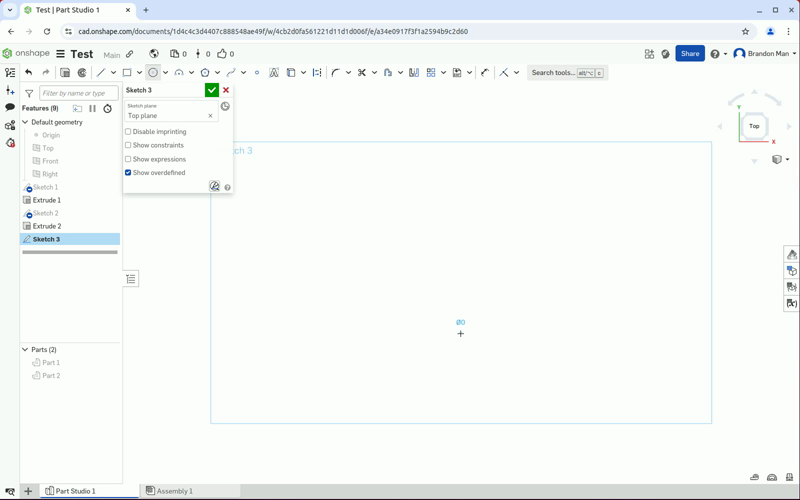
mouse_move(497, 333)
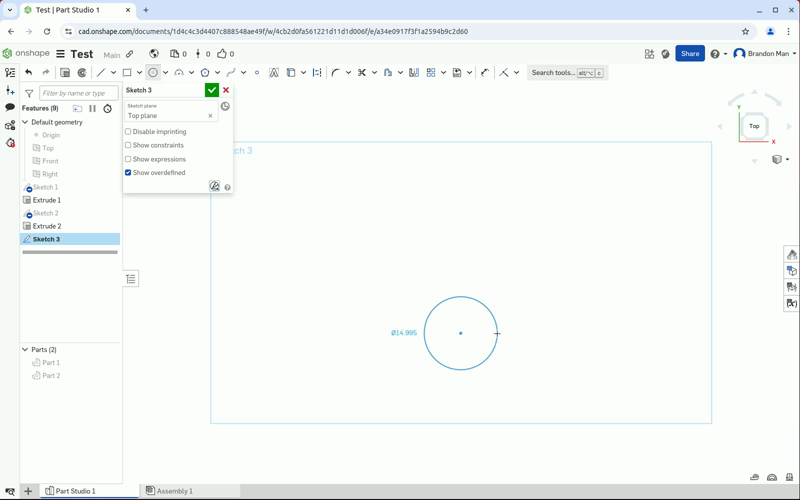
click(497, 333)
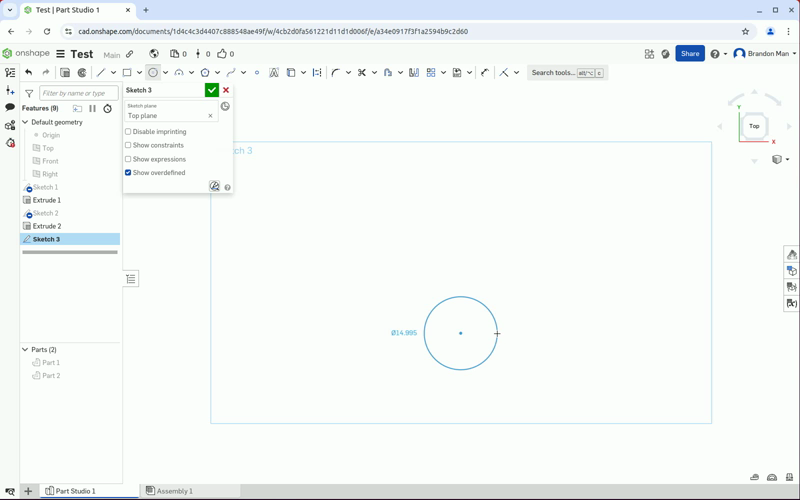
key(esc)
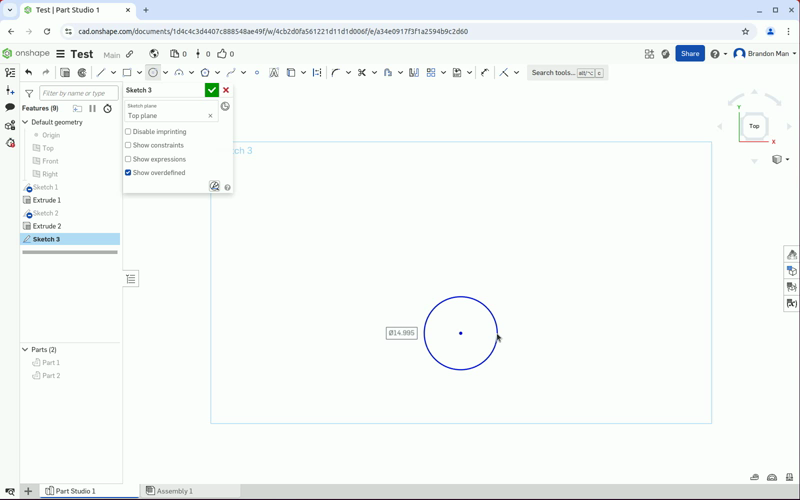
mouse_move(469, 306)
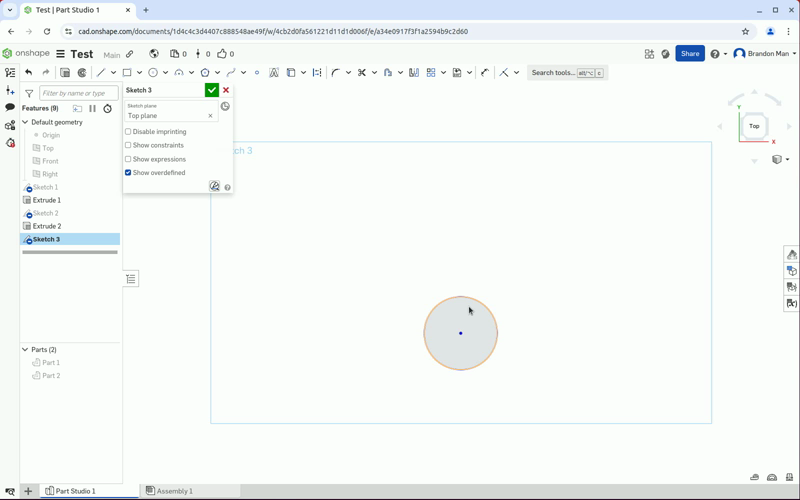
click(469, 306)
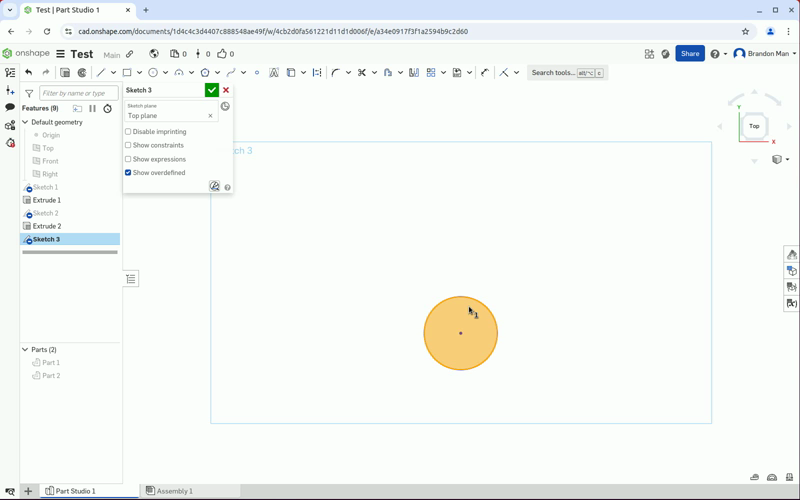
mouse_move(73, 352)
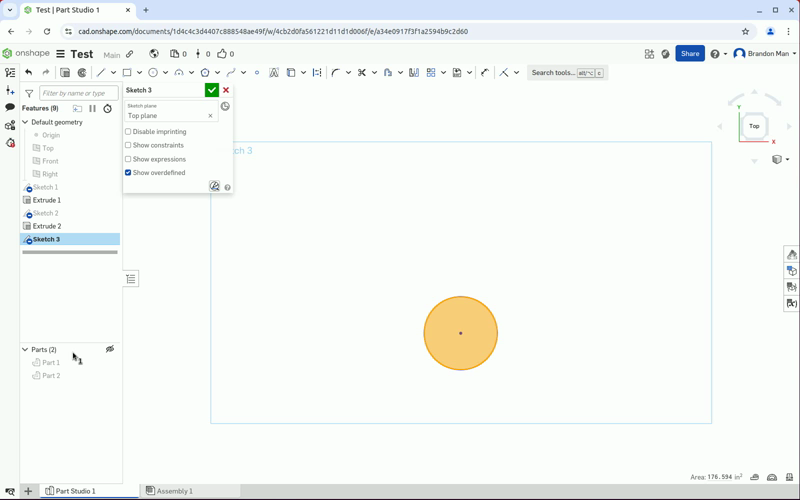
key(shift+y)
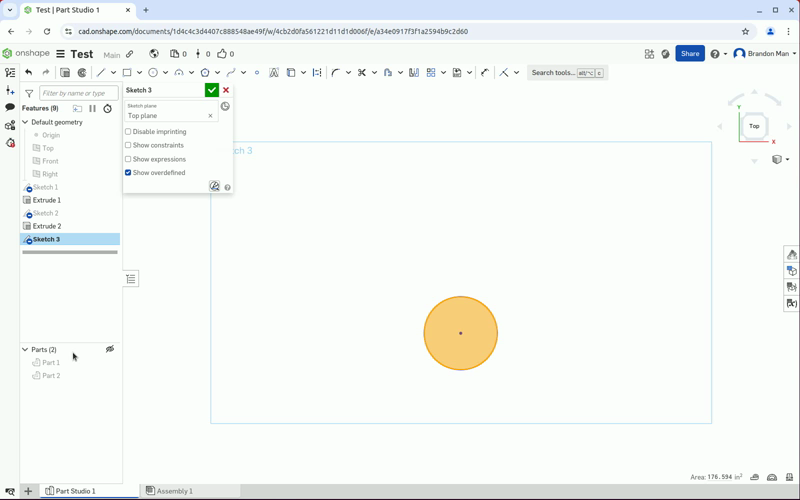
key(shift+e)
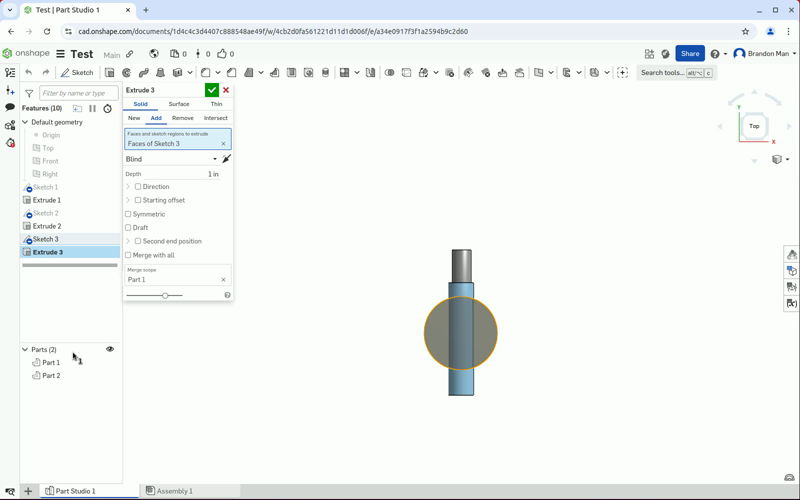
mouse_move(143, 106)
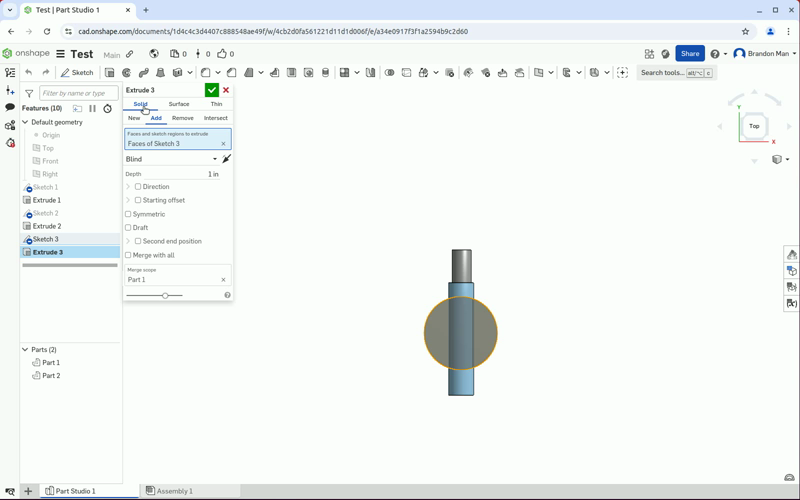
click(143, 106)
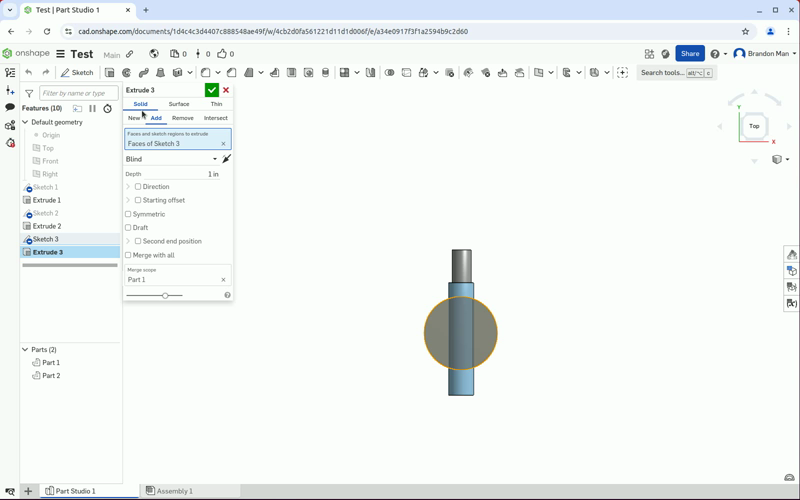
mouse_move(137, 120)
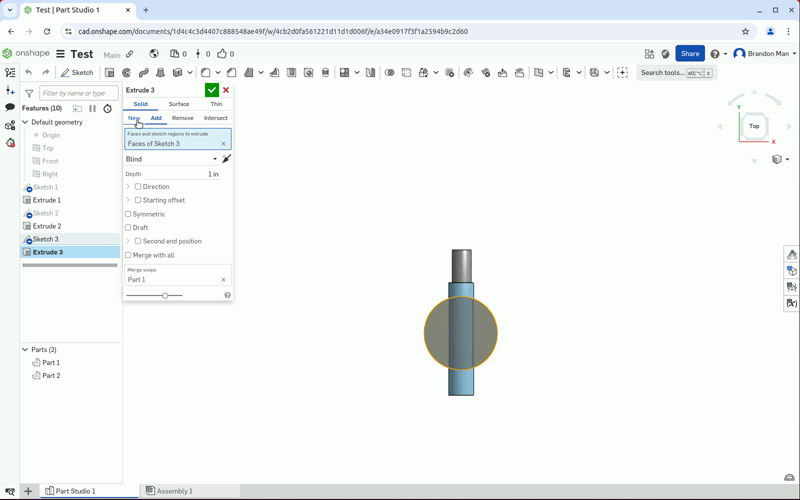
click(137, 120)
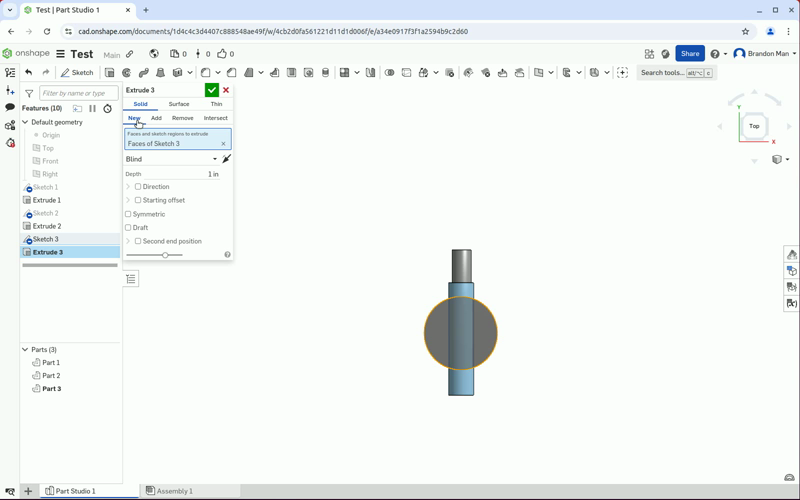
key(tab, 4)
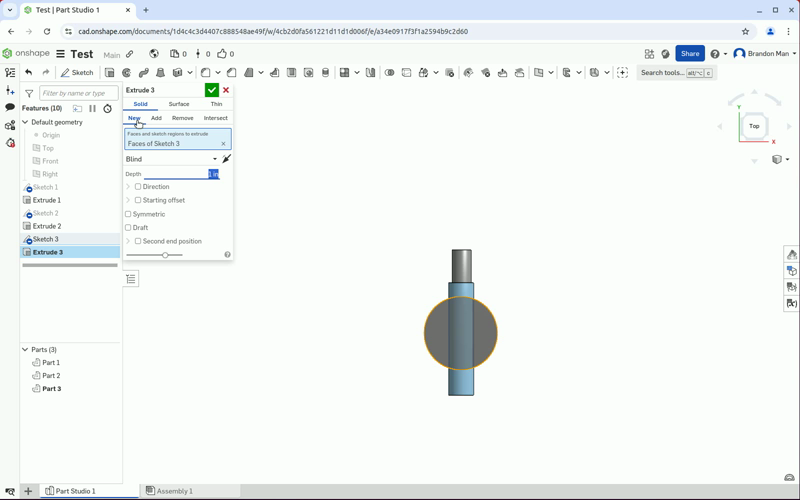
text(-0.241)
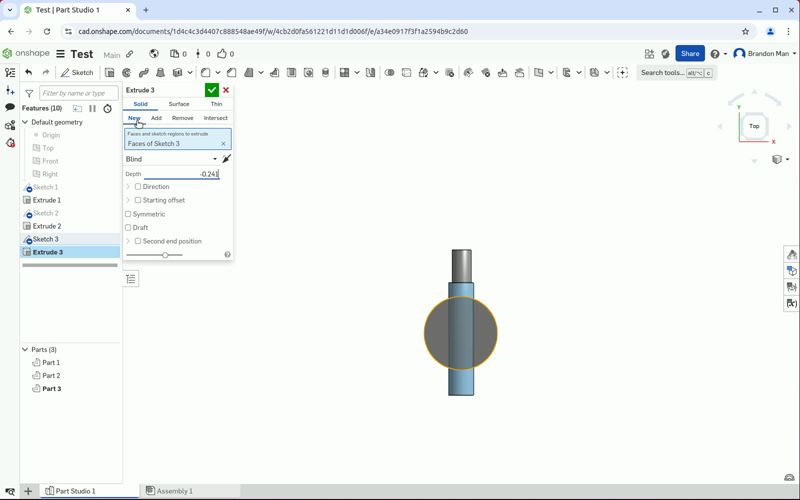
key(enter)
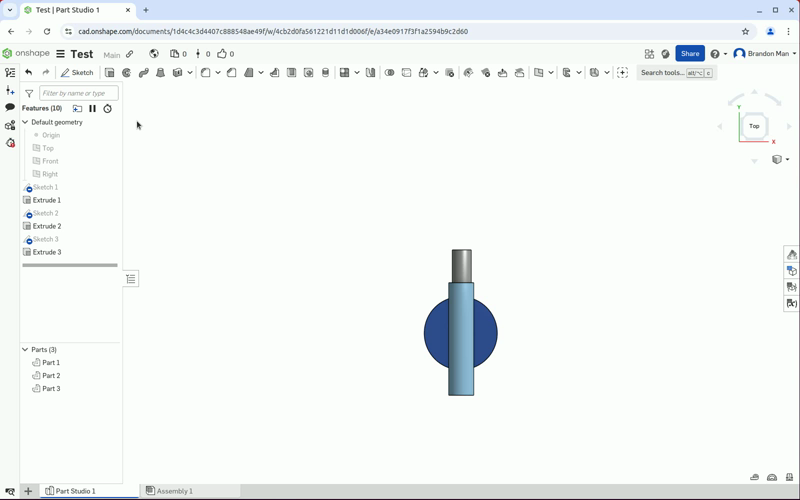
key(shift+h)
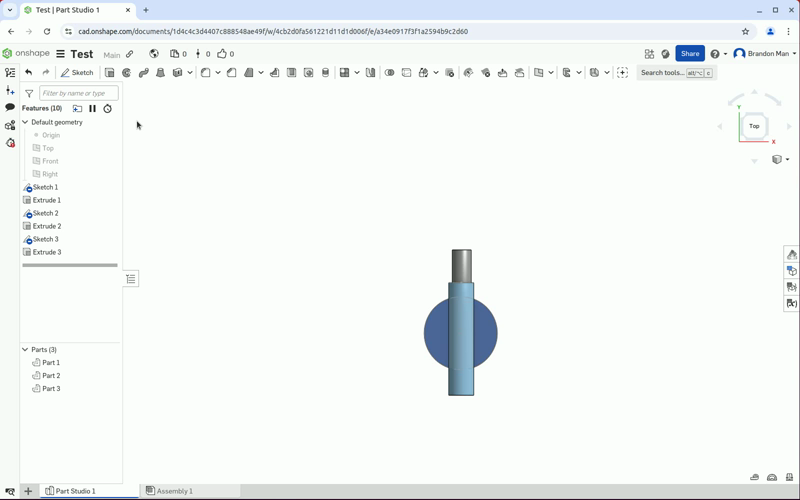
key(shift+h)
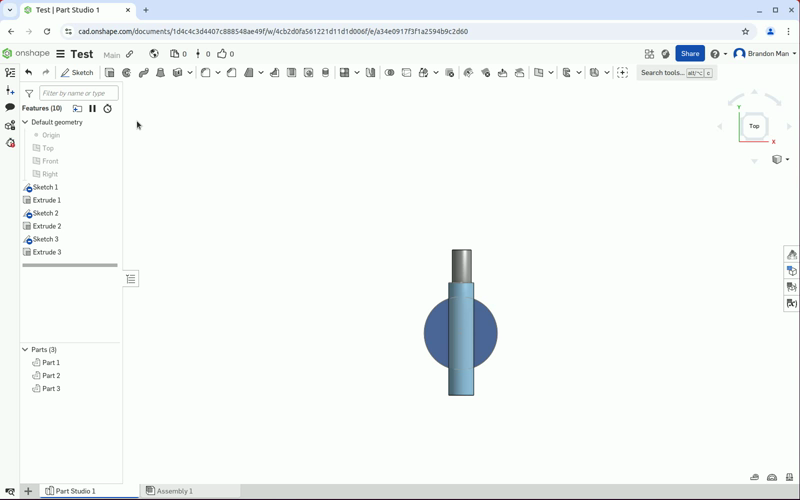
key(shift+7)
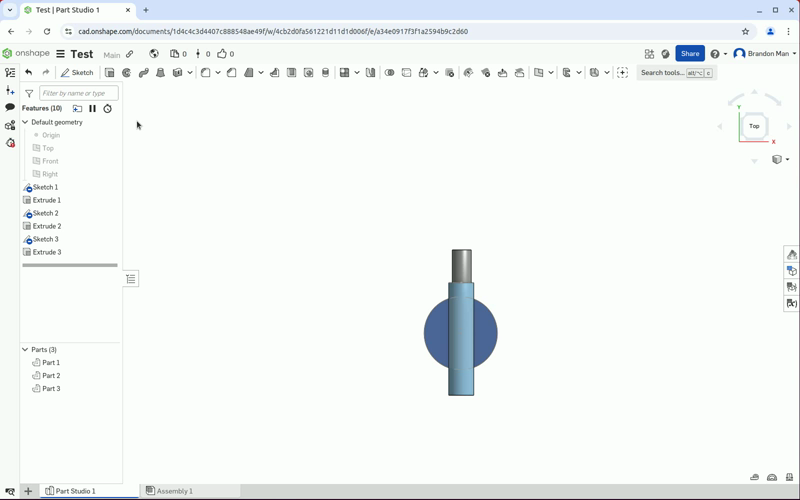
key(up, 3)
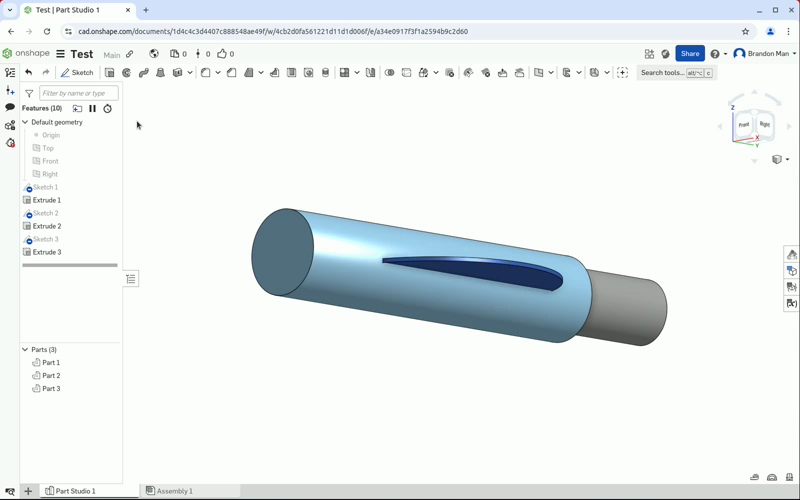
key(left, 3)
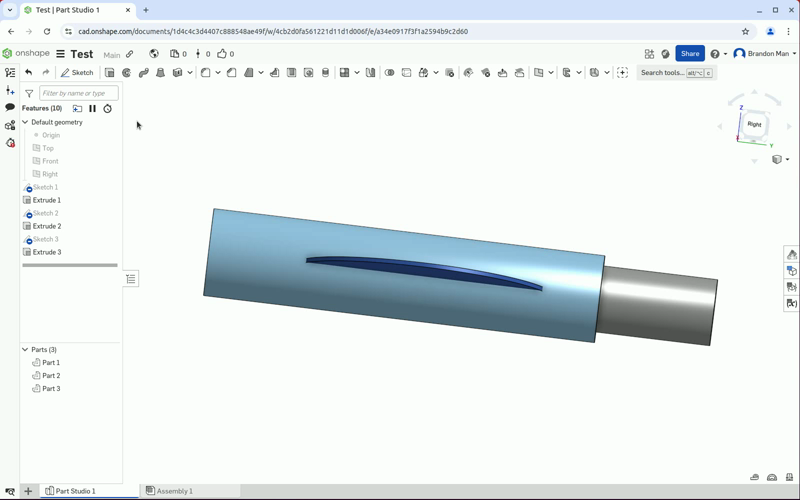
key(right, 3)
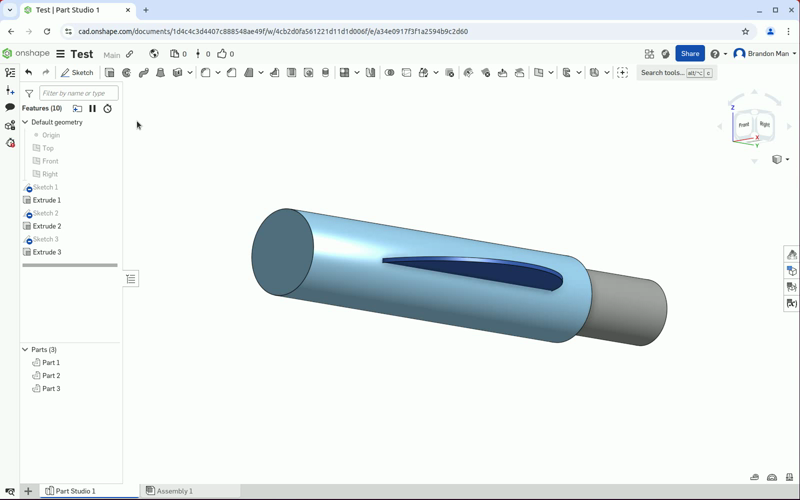
key(down, 3)
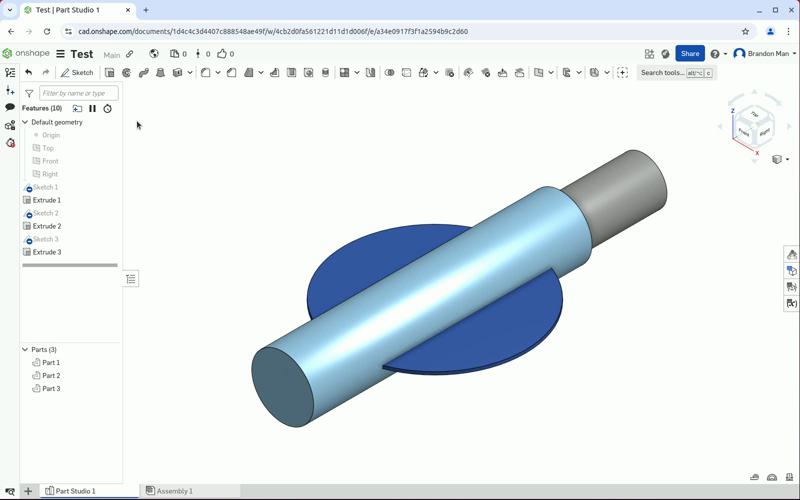
mouse_move(73, 189)
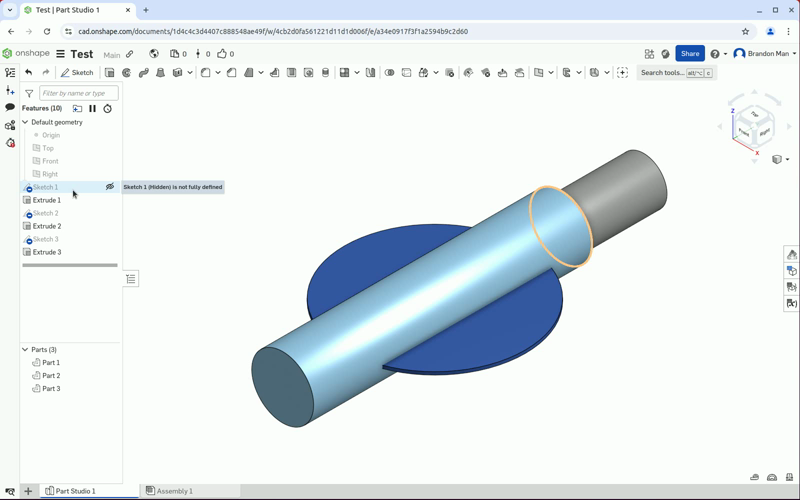
click(73, 189)